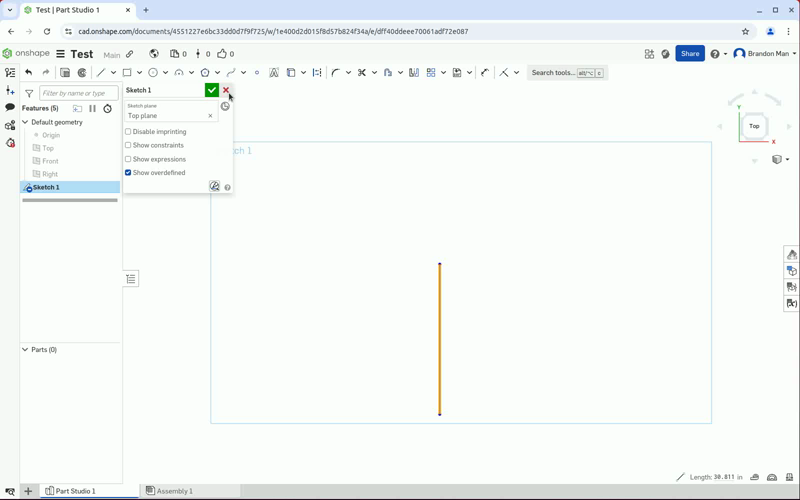
key(shift+h)
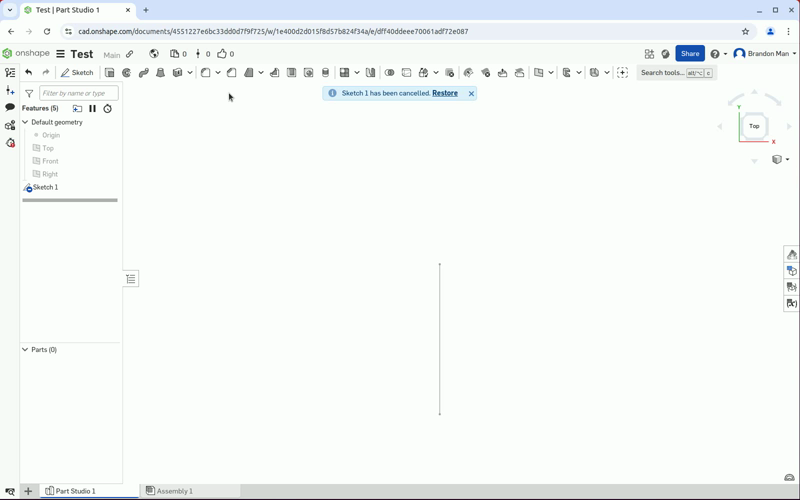
mouse_move(73, 352)
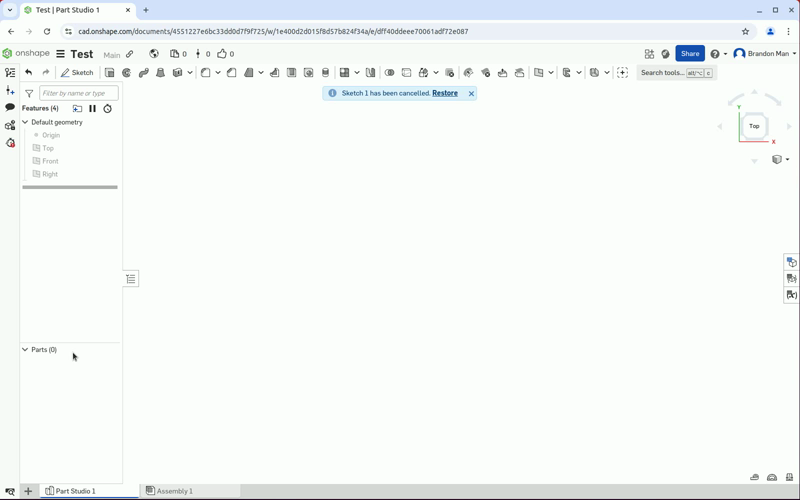
key(y)
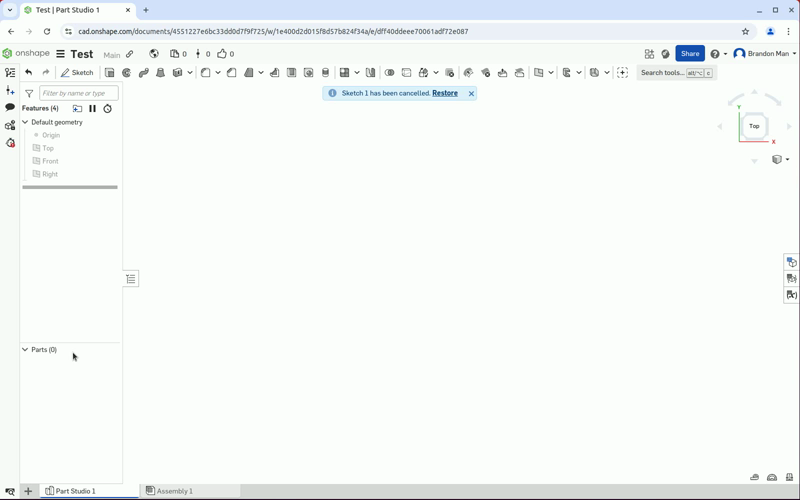
key(shift+p)
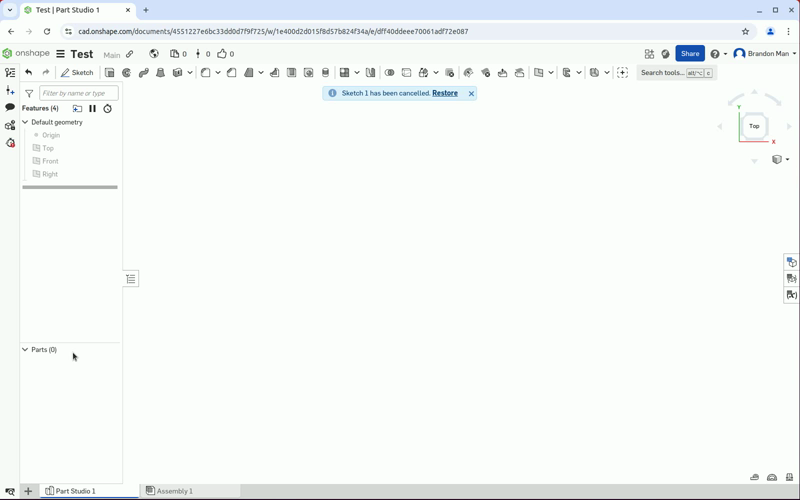
key(space)
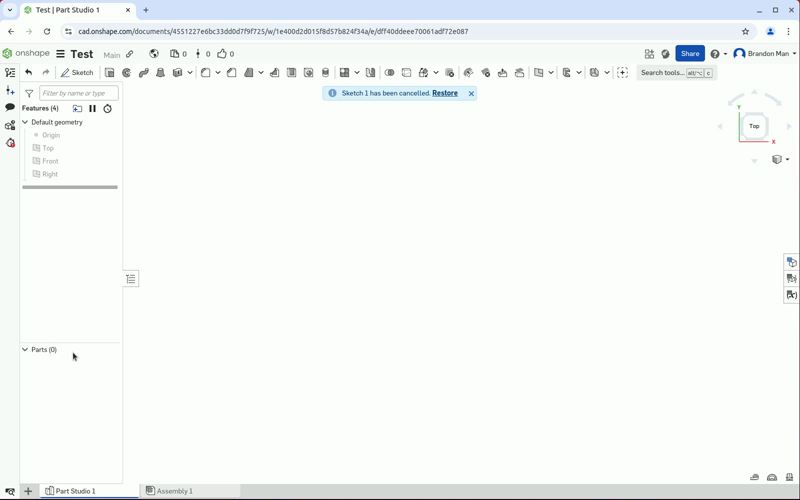
key_down(shift)
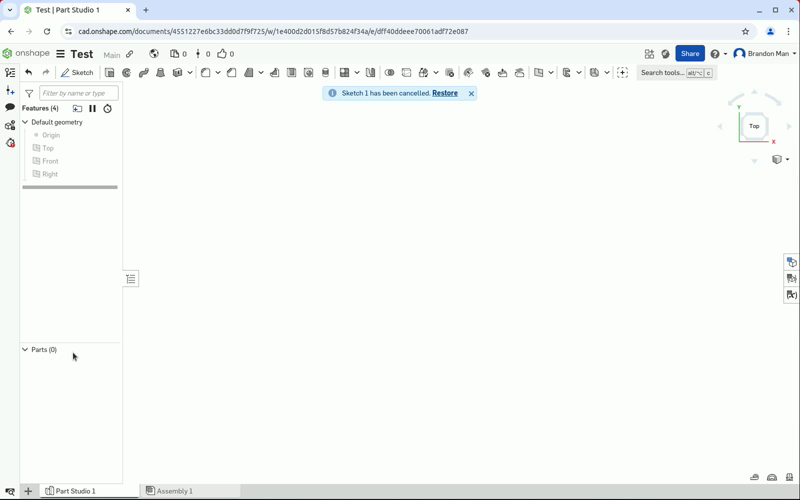
key(up)
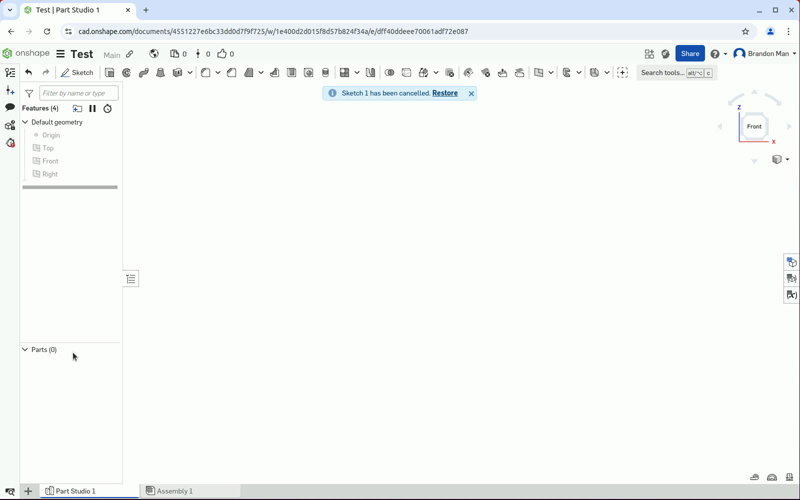
key_up(shift)
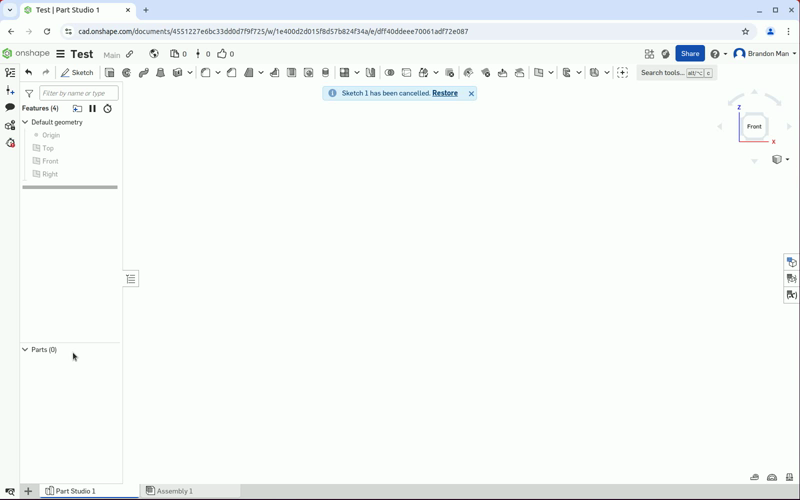
mouse_move(73, 352)
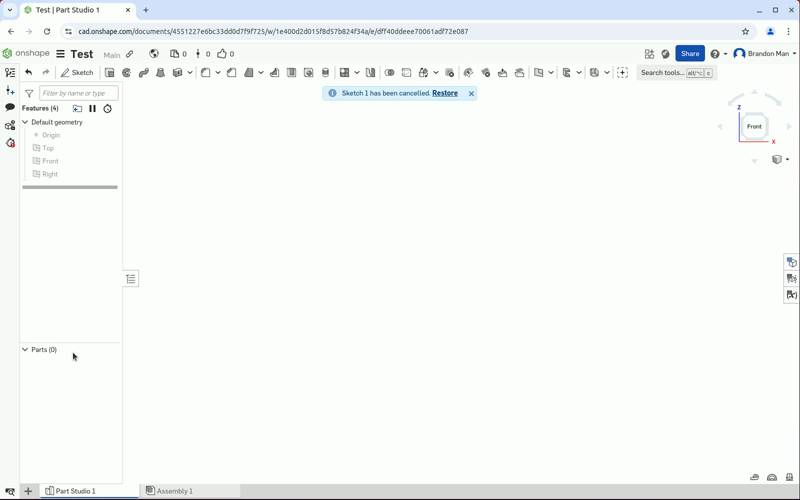
key(shift+y)
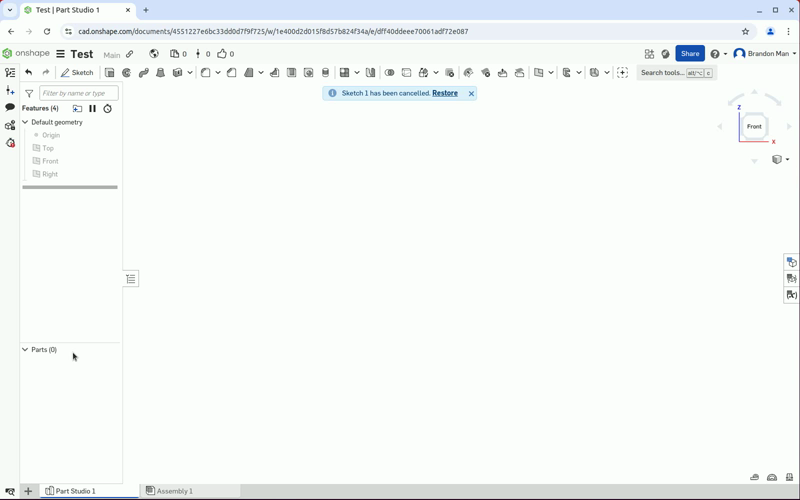
key(shift+s)
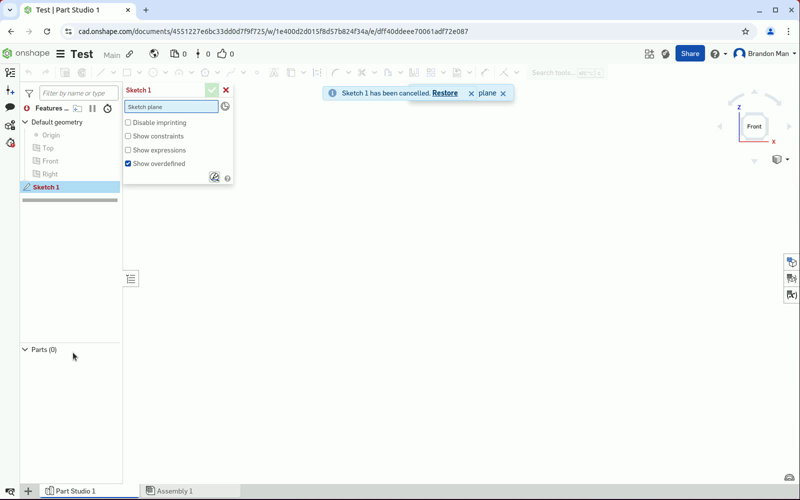
mouse_move(73, 163)
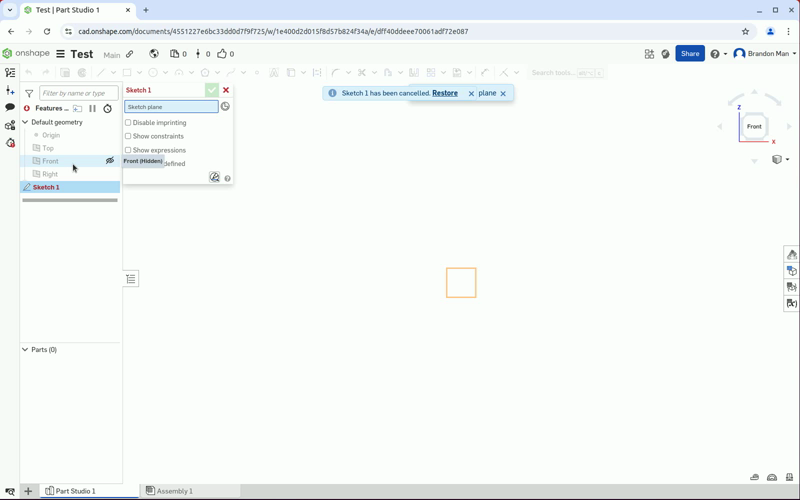
click(73, 163)
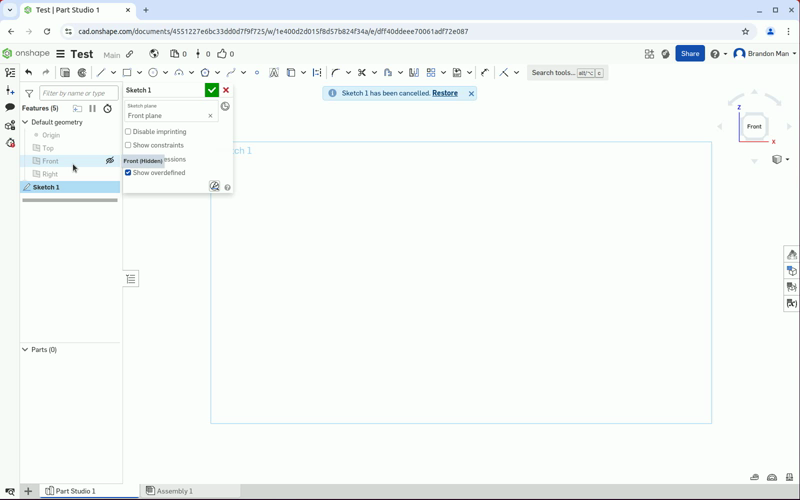
mouse_move(73, 352)
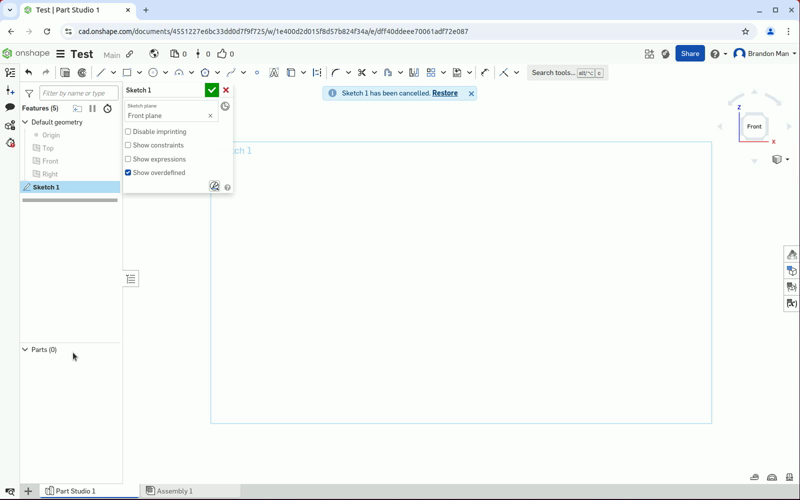
key(y)
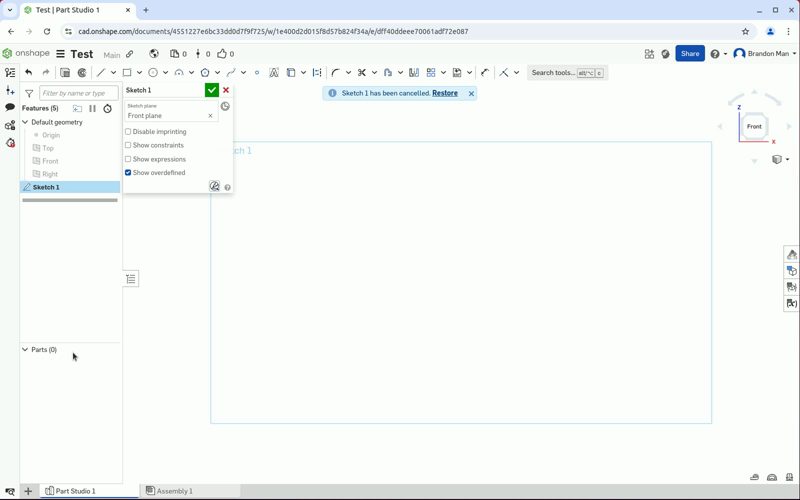
key(l)
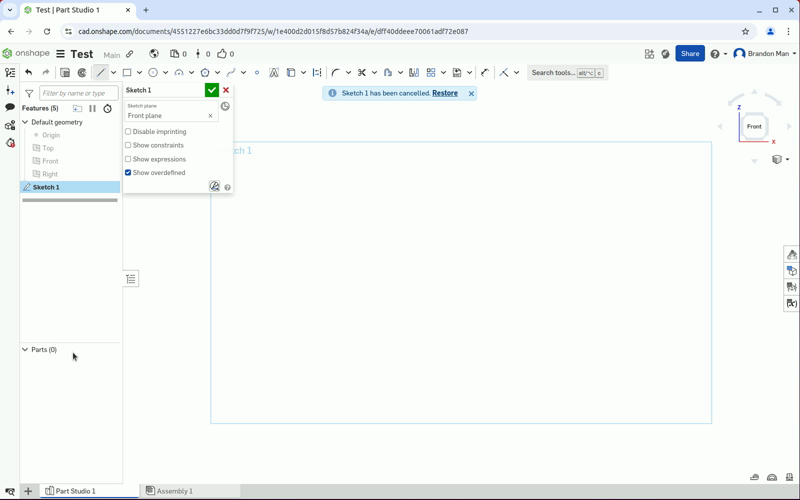
key_down(shift)
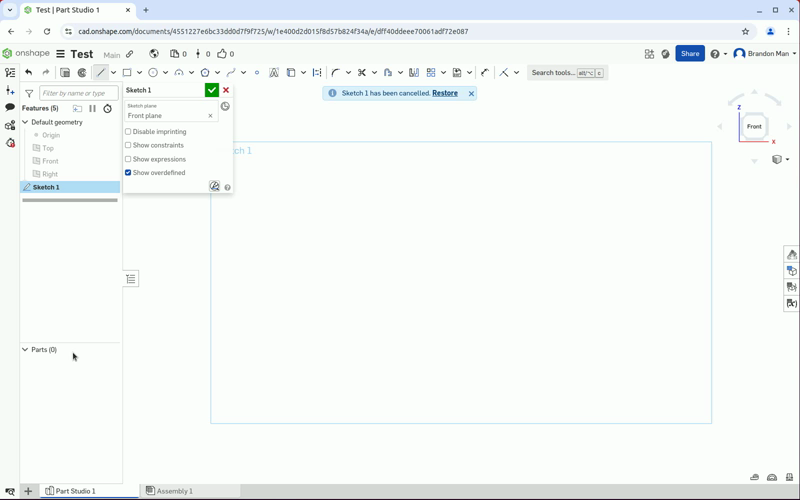
mouse_move(460, 282)
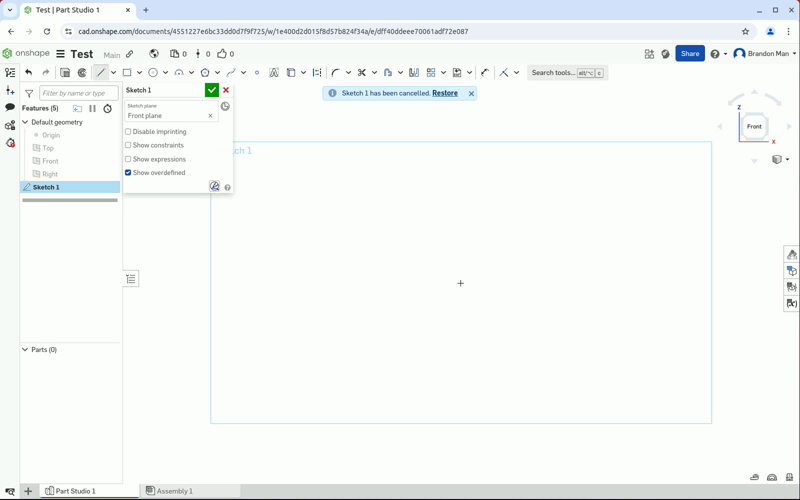
click(460, 282)
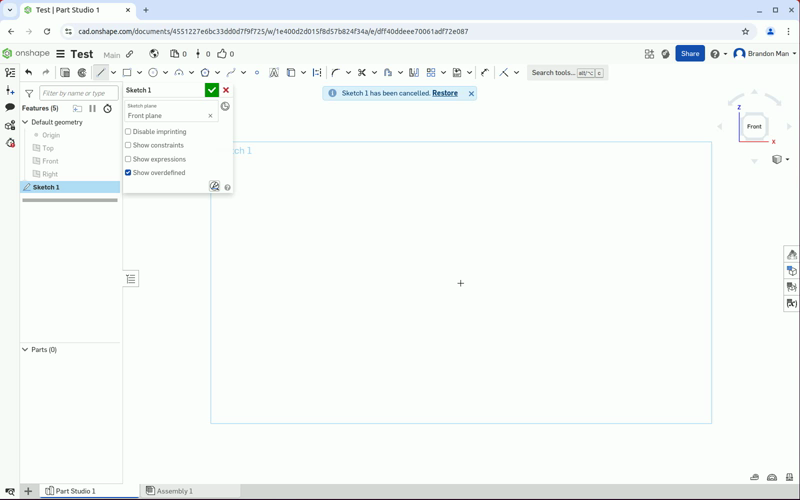
key_up(shift)
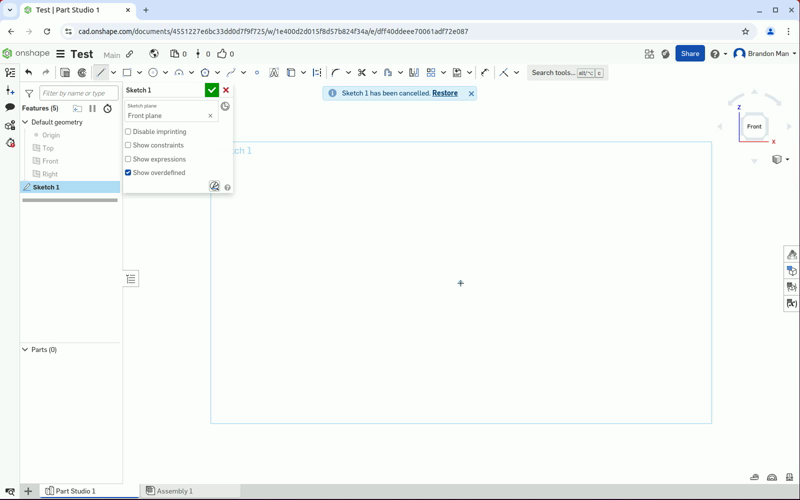
key_down(shift)
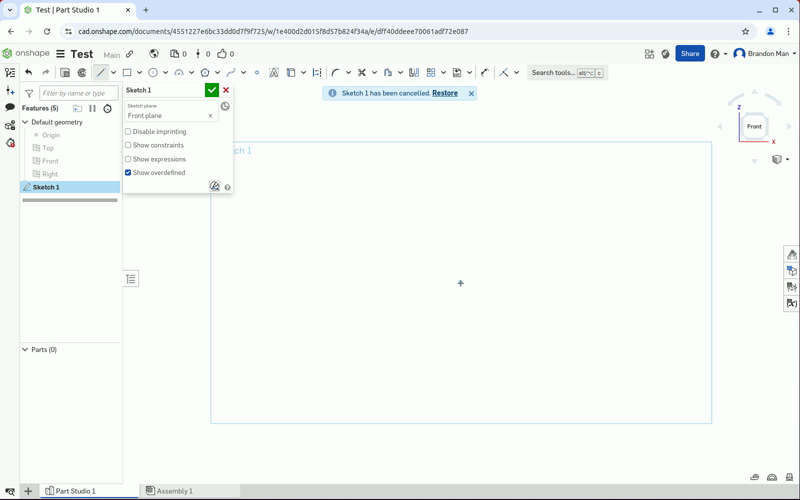
mouse_move(573, 282)
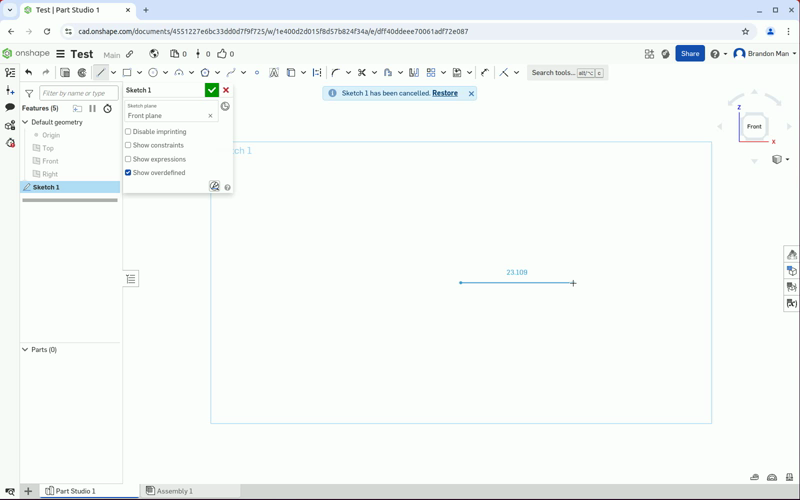
click(573, 282)
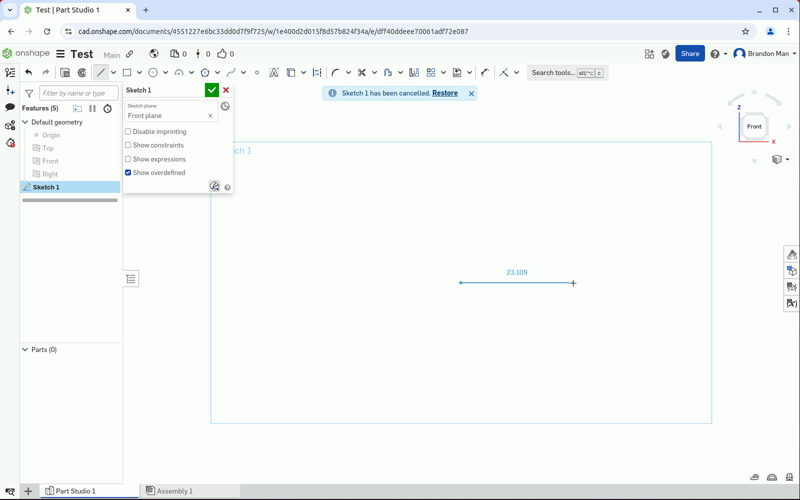
key_up(shift)
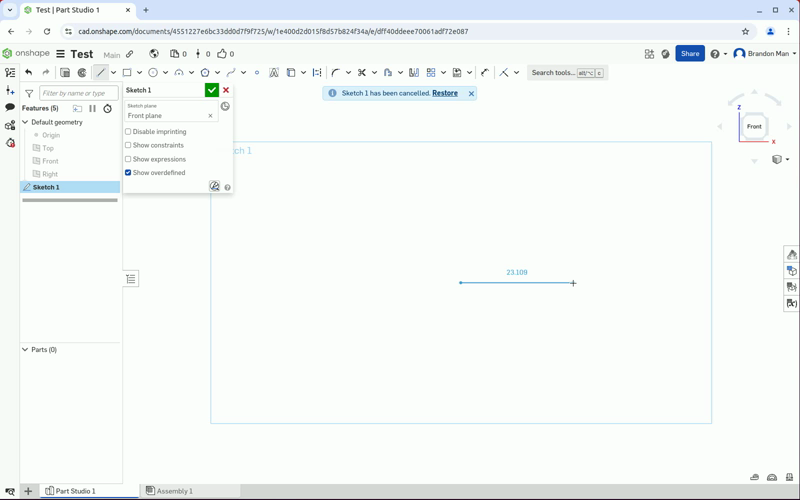
key_down(shift)
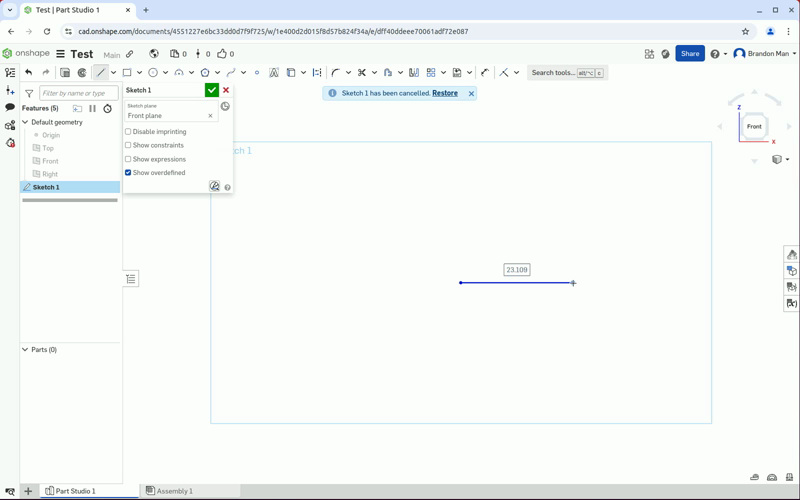
mouse_move(573, 208)
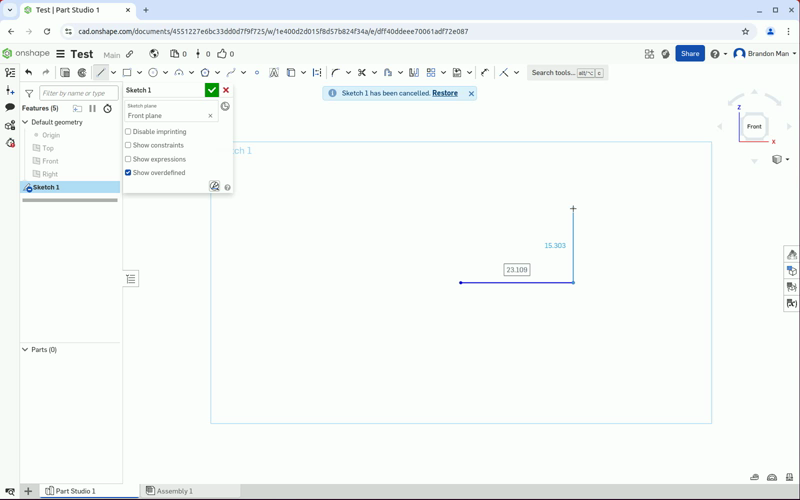
click(573, 208)
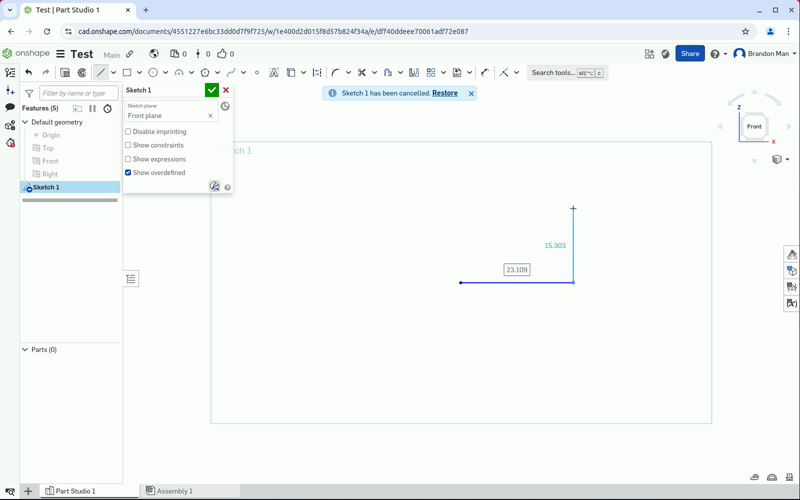
key_up(shift)
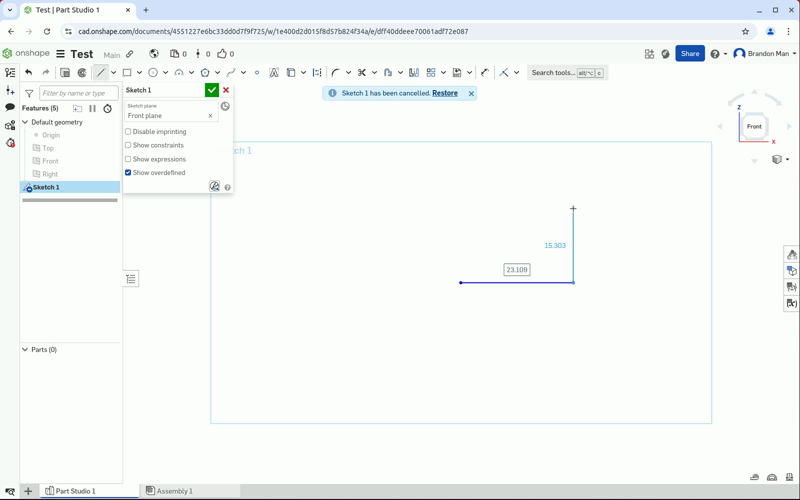
key_down(shift)
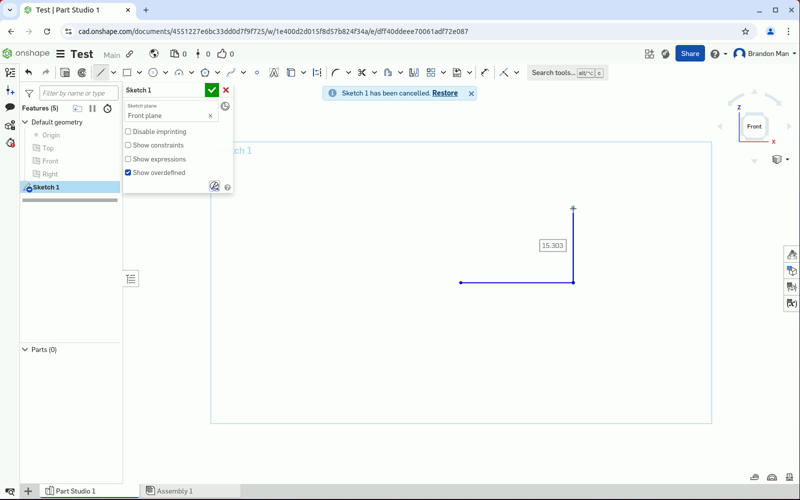
mouse_move(460, 208)
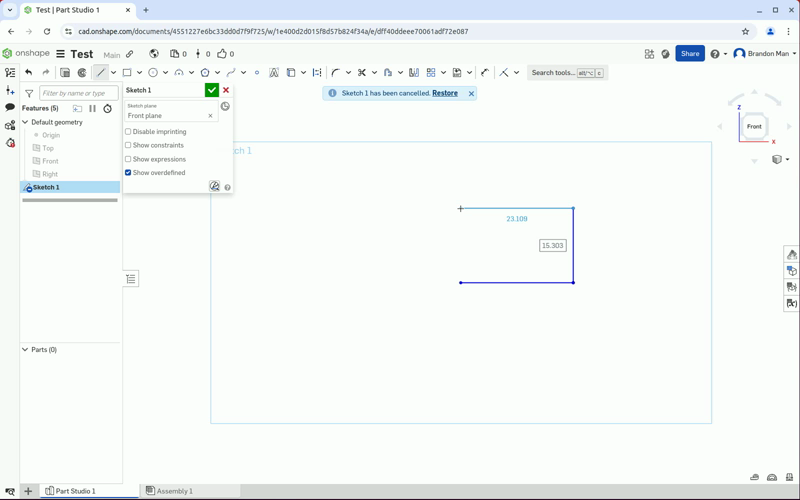
click(460, 208)
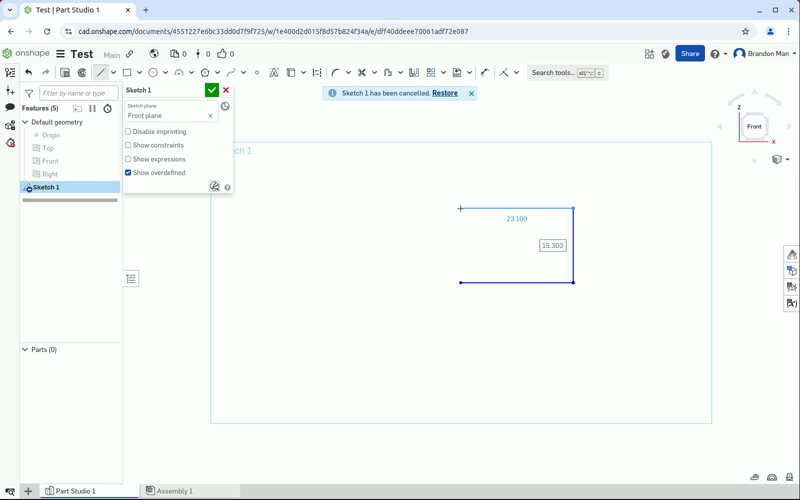
key_up(shift)
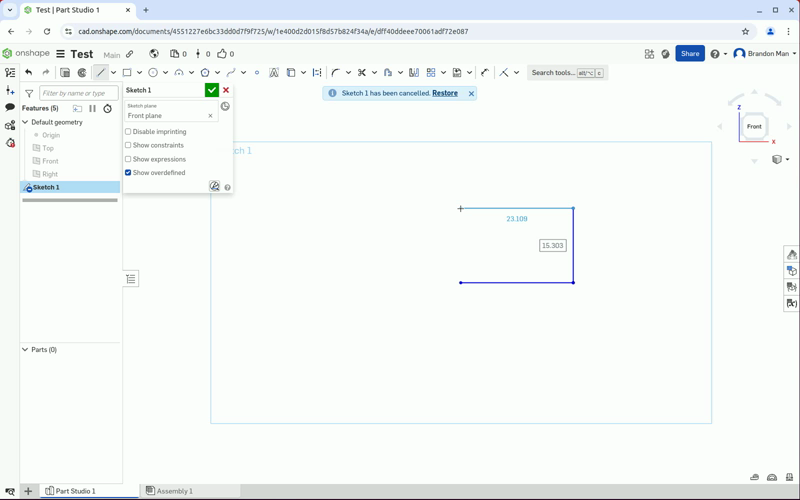
key_down(shift)
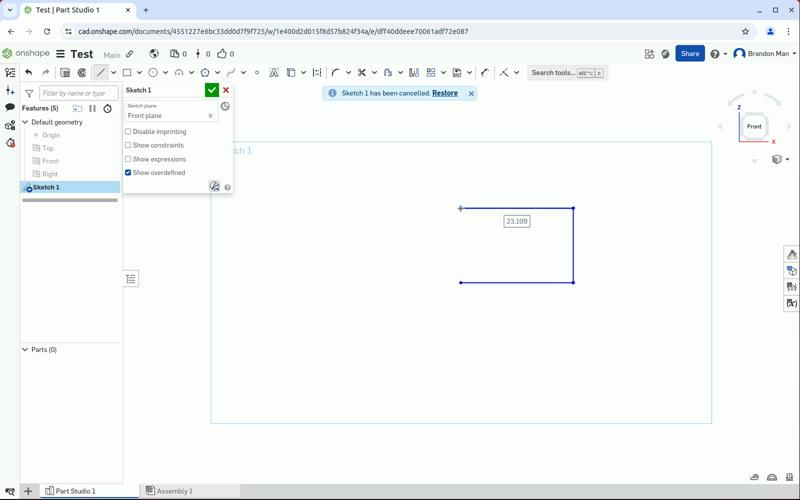
mouse_move(460, 282)
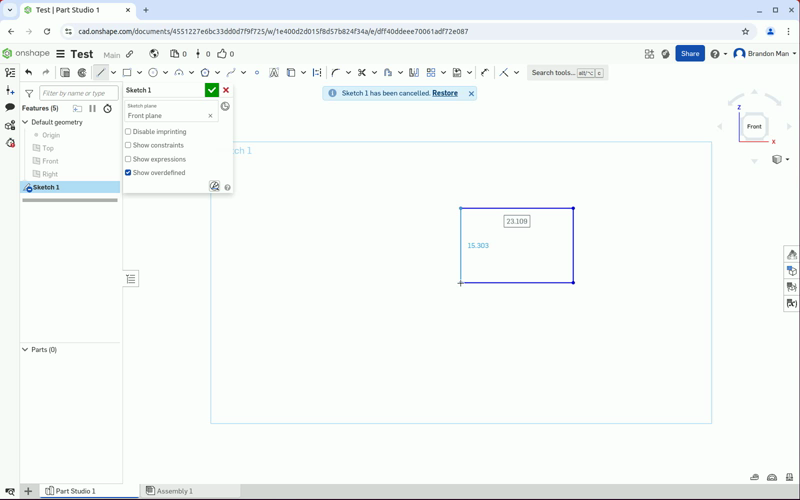
key_up(shift)
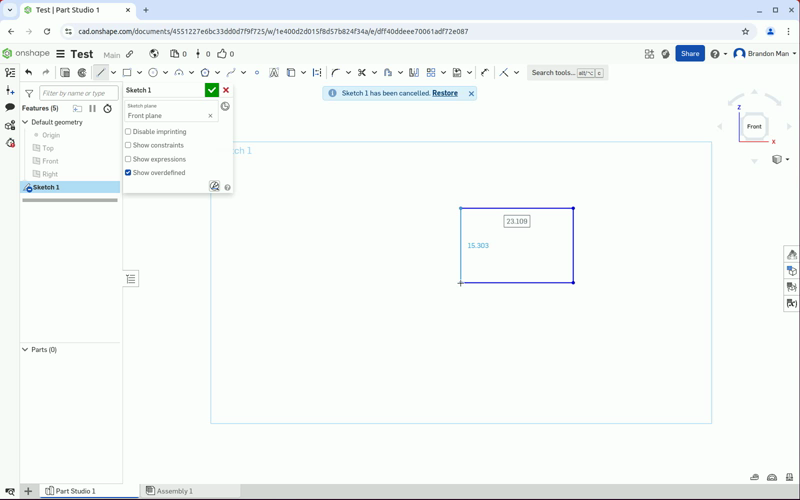
click(460, 282)
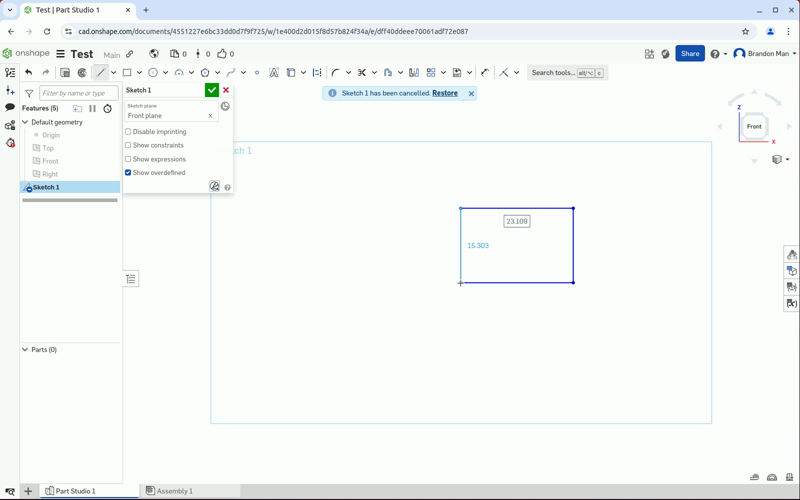
key(esc)
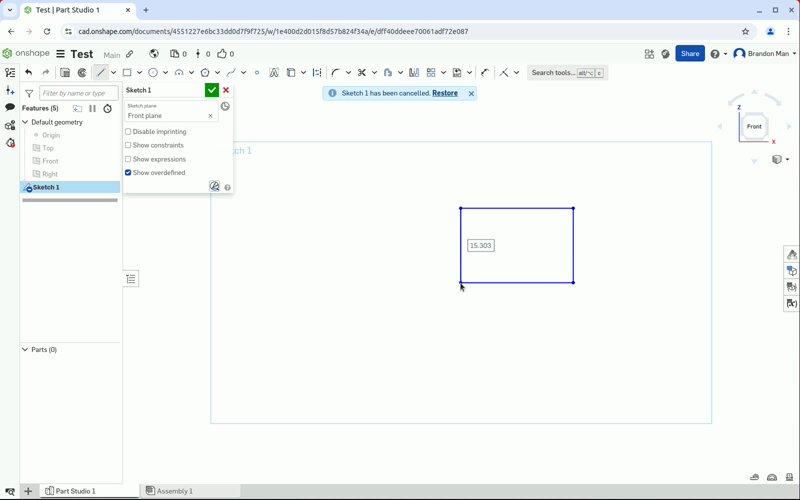
mouse_move(546, 263)
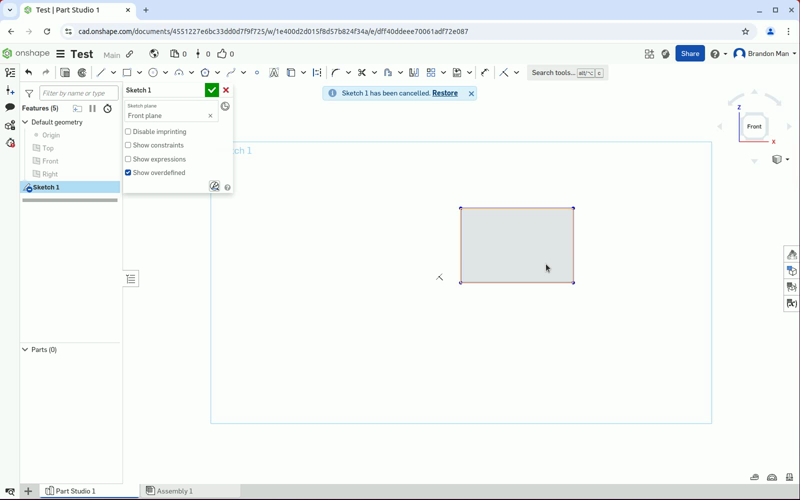
click(546, 263)
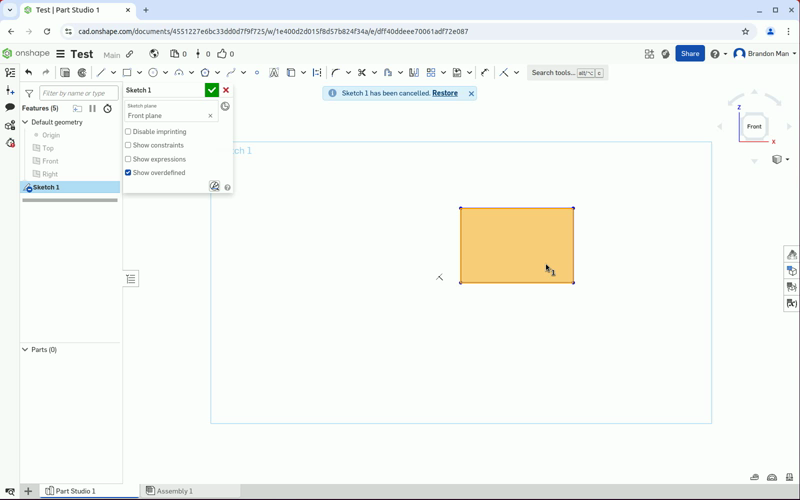
mouse_move(73, 352)
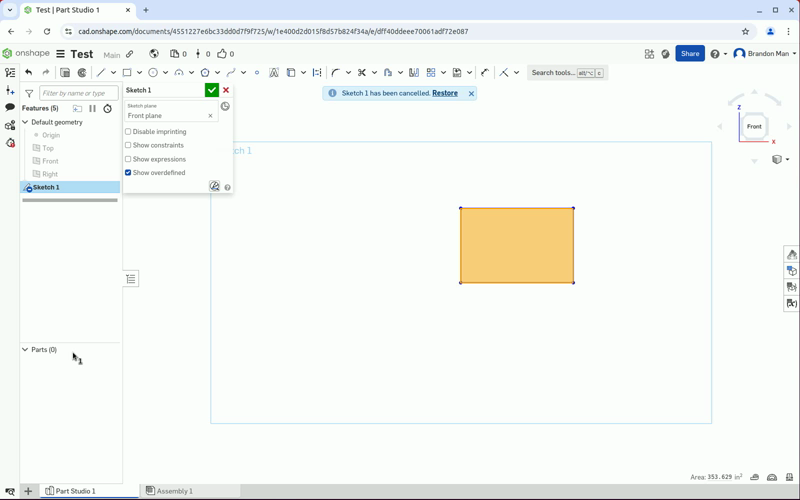
key(shift+y)
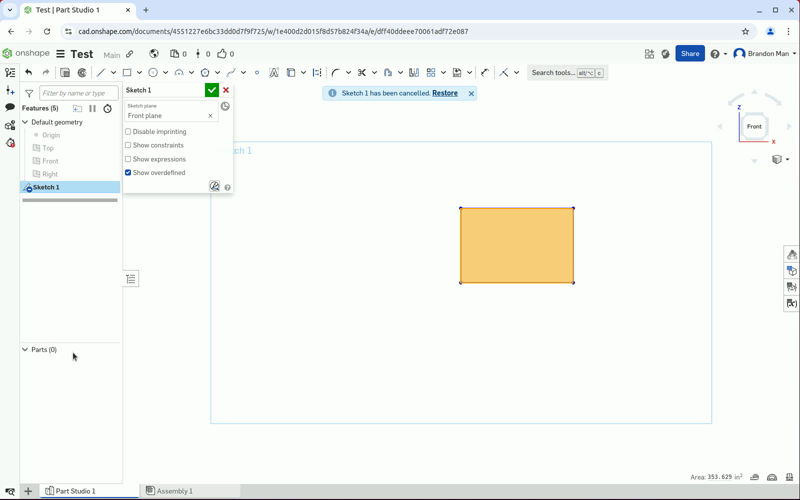
key(shift+e)
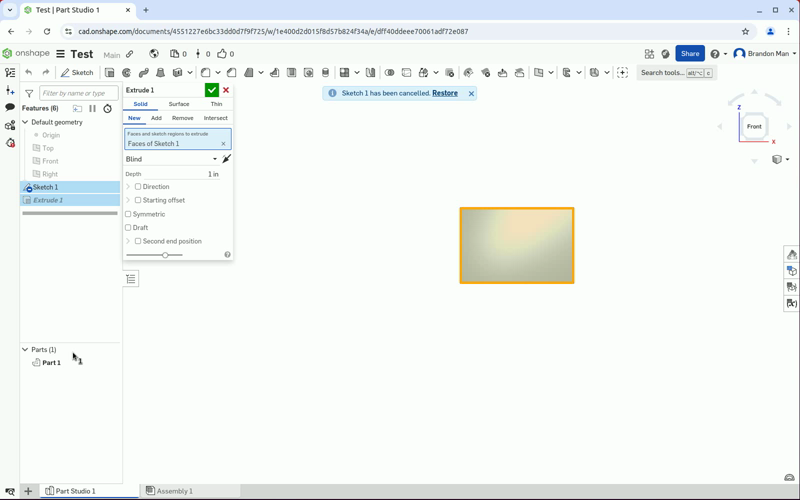
mouse_move(143, 106)
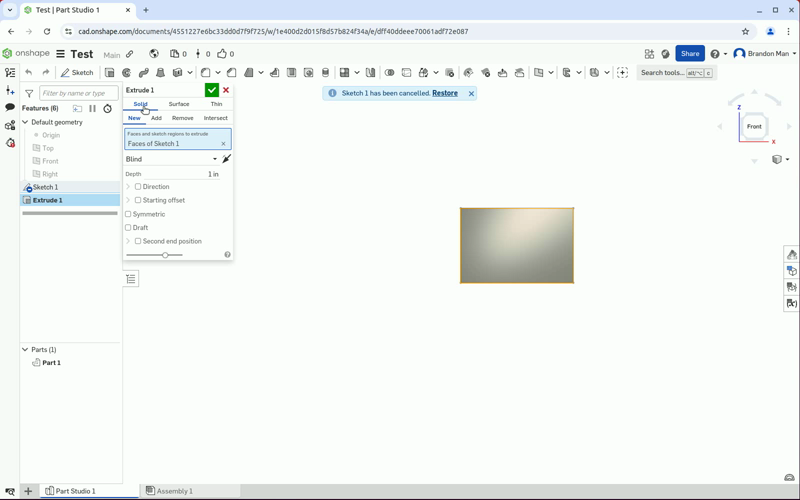
click(143, 106)
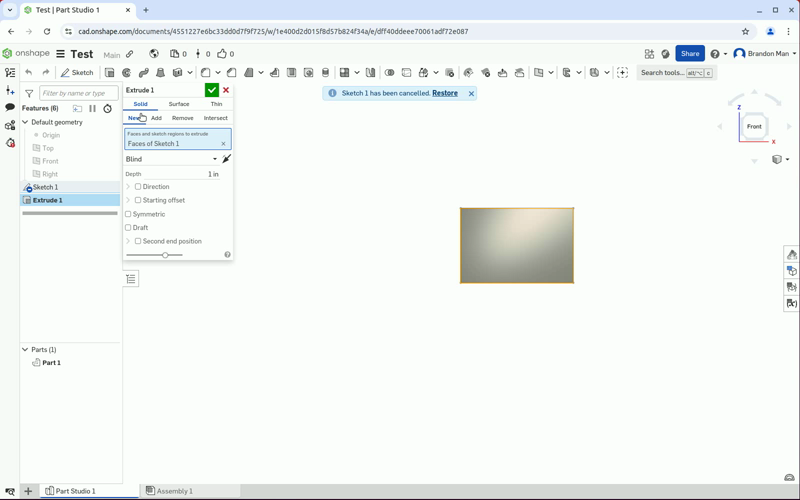
mouse_move(137, 120)
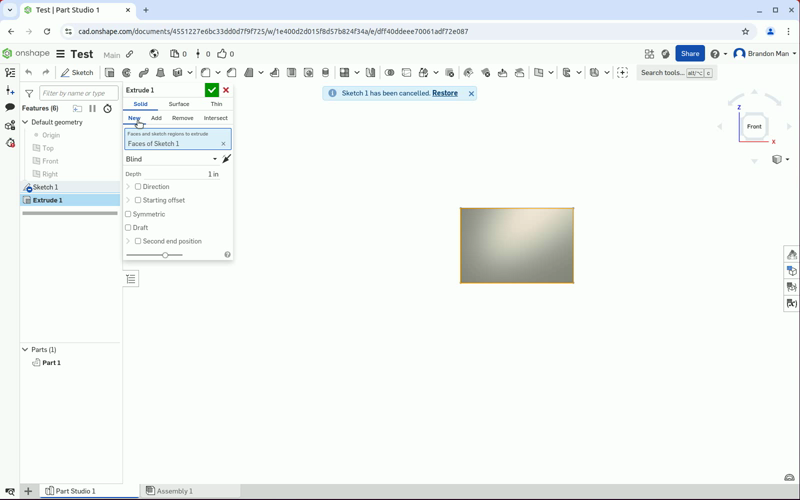
click(137, 120)
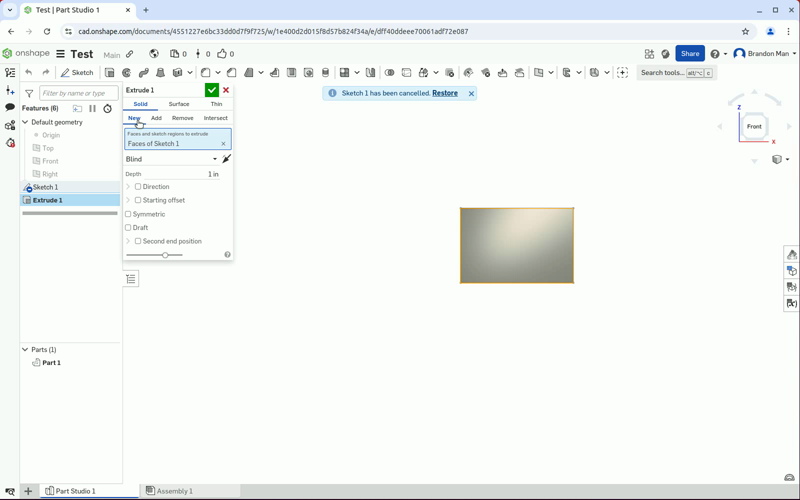
key(tab, 4)
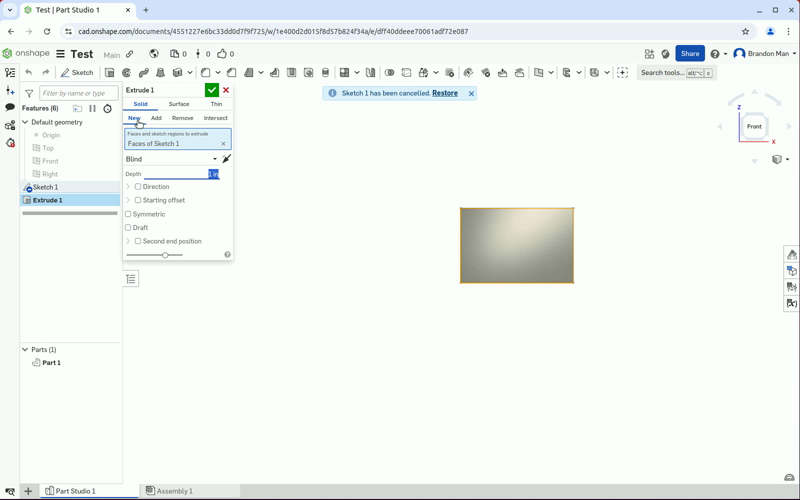
text(15.405)
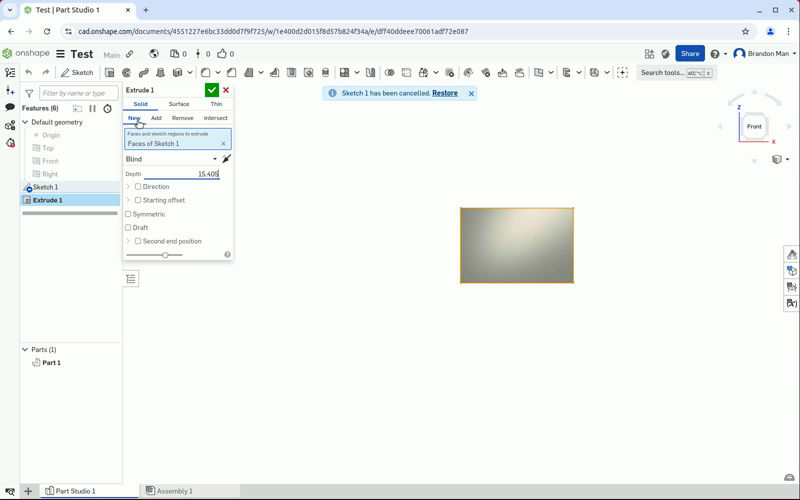
key(enter)
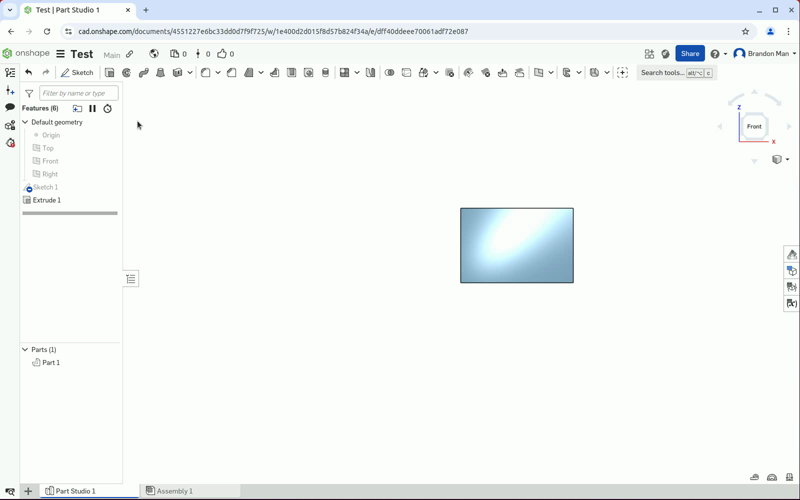
key(shift+h)
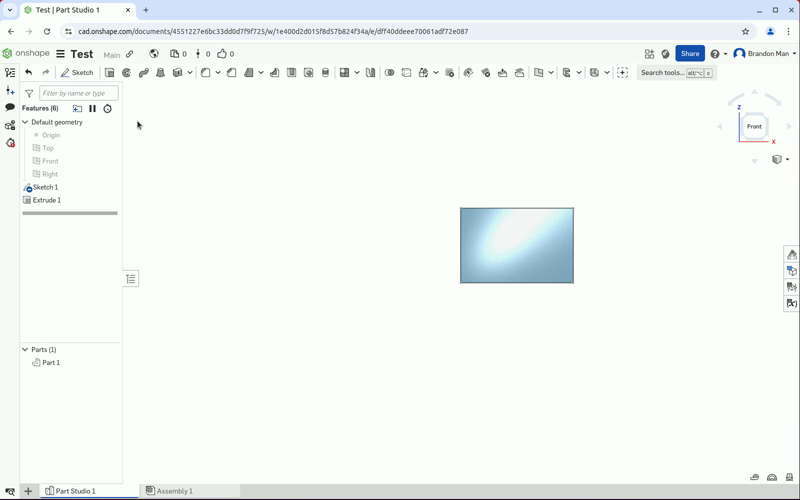
key(shift+h)
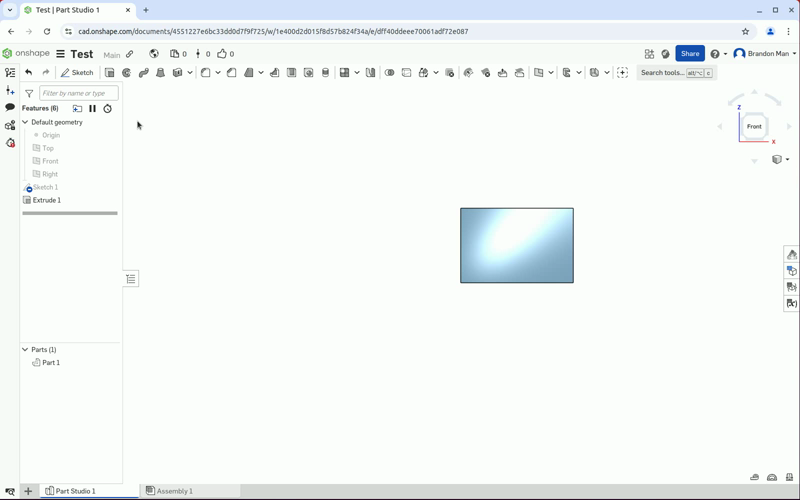
mouse_move(73, 189)
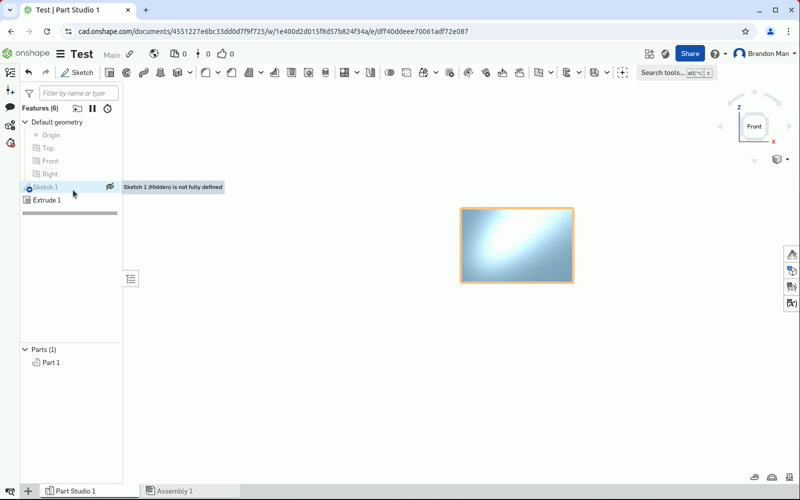
click(73, 189)
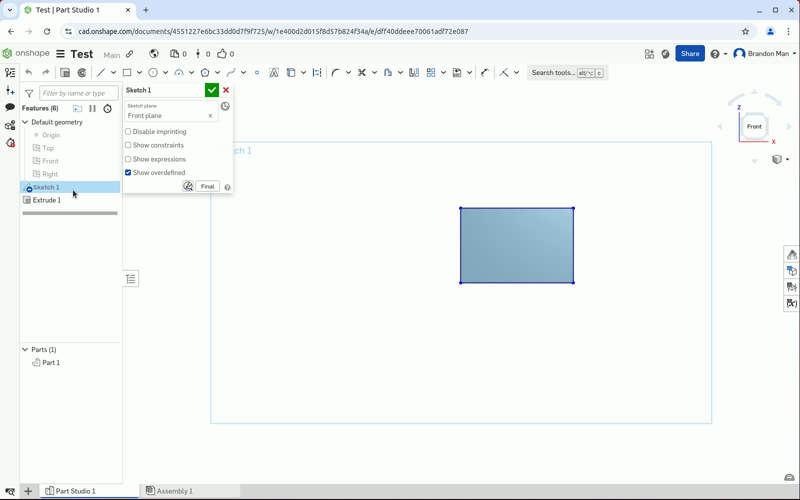
mouse_move(229, 92)
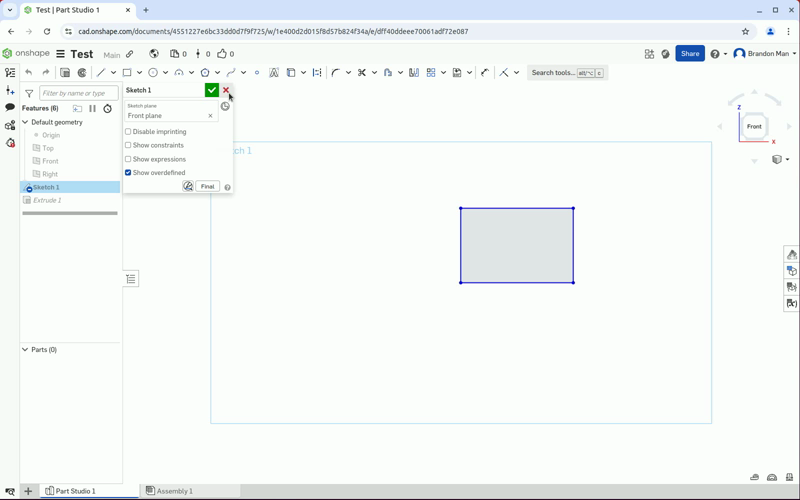
click(229, 92)
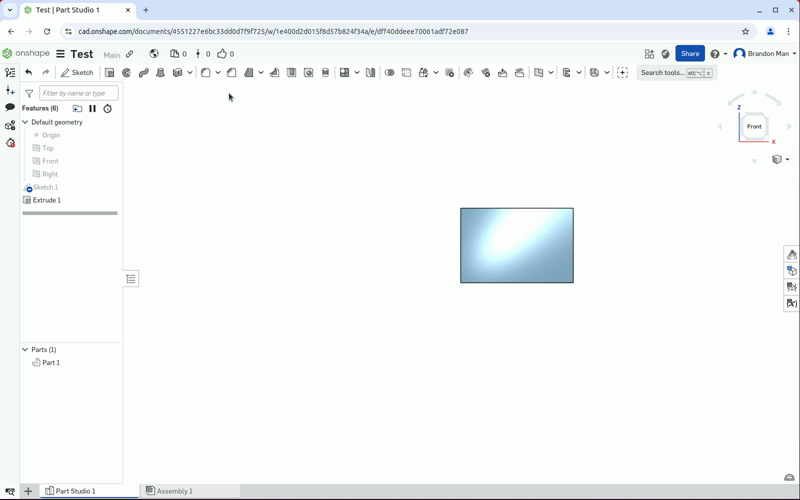
mouse_move(73, 352)
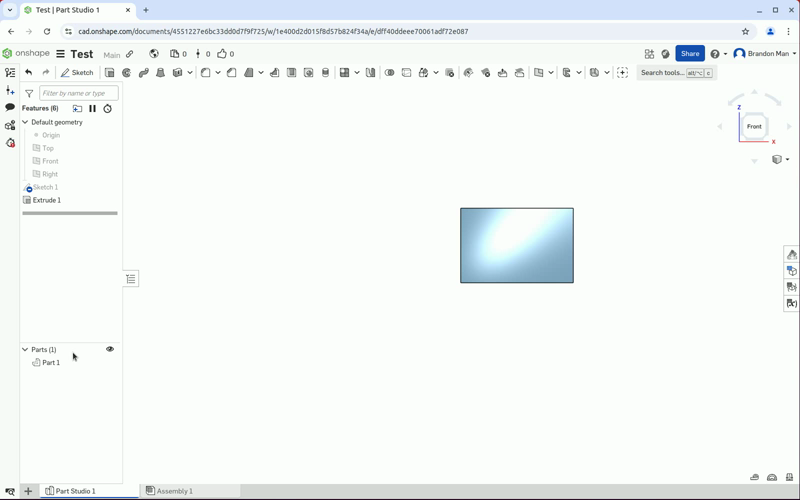
key(y)
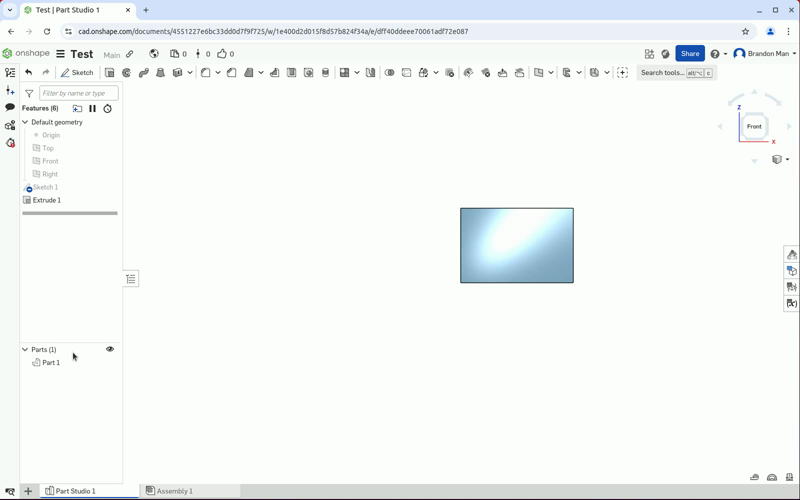
key(shift+p)
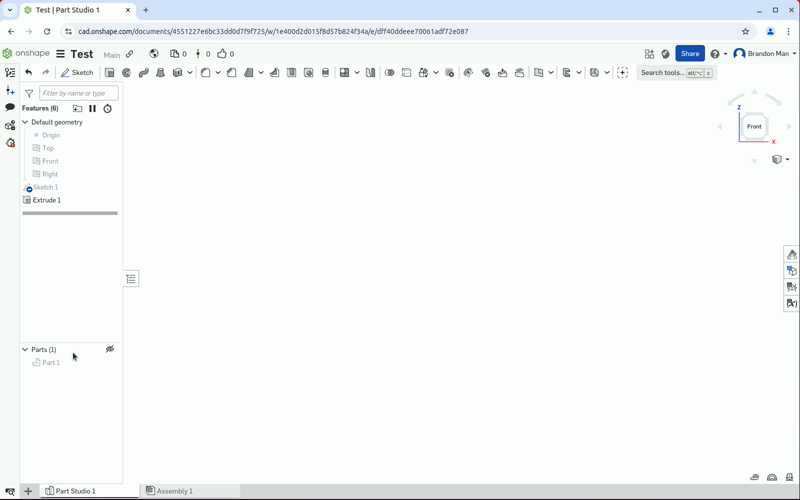
key(space)
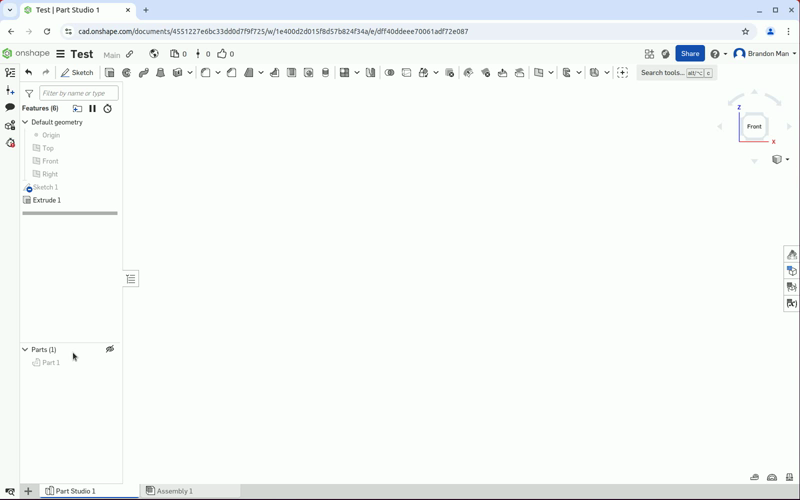
key_down(shift)
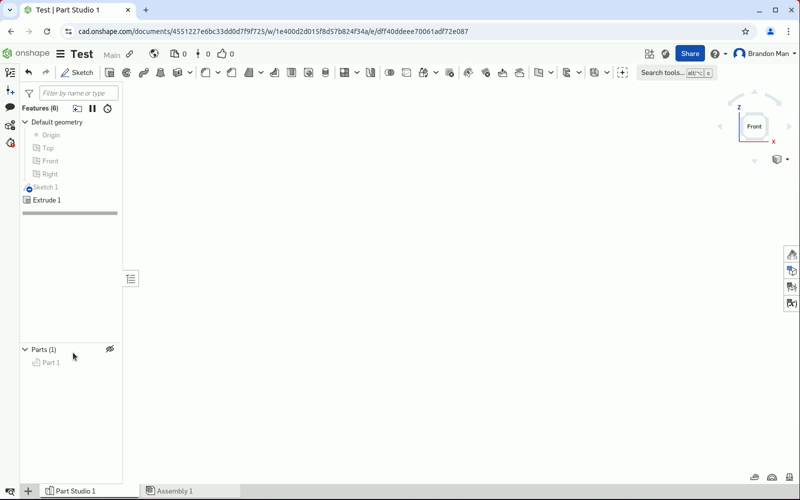
key(down)
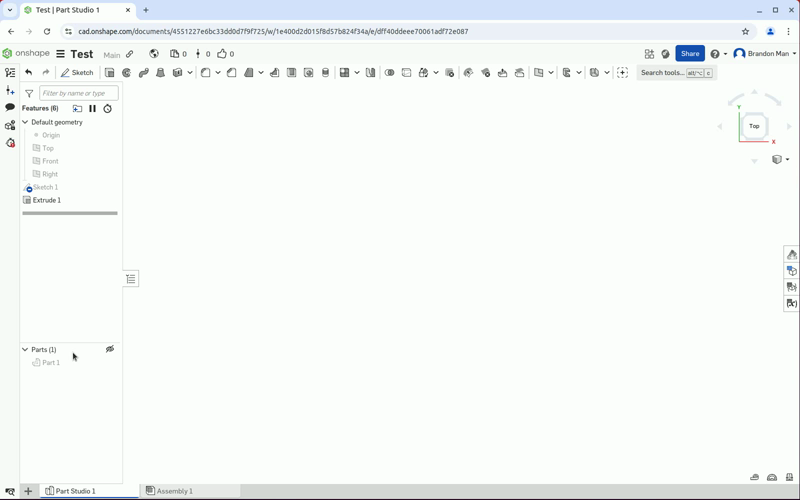
key_up(shift)
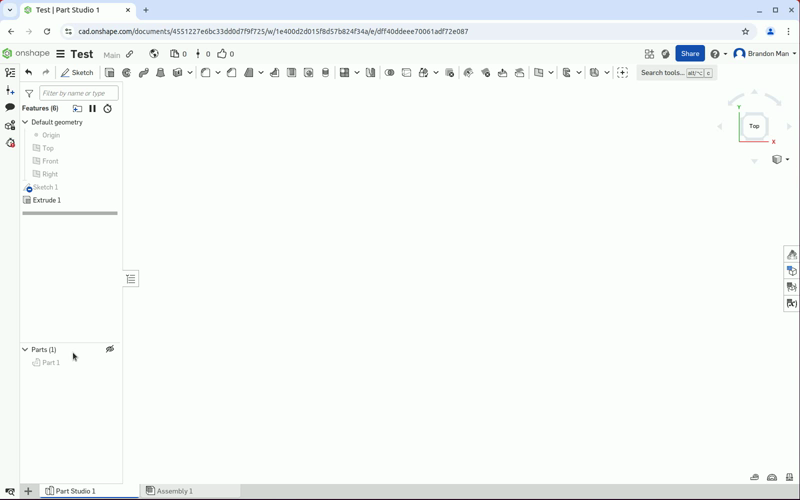
mouse_move(73, 352)
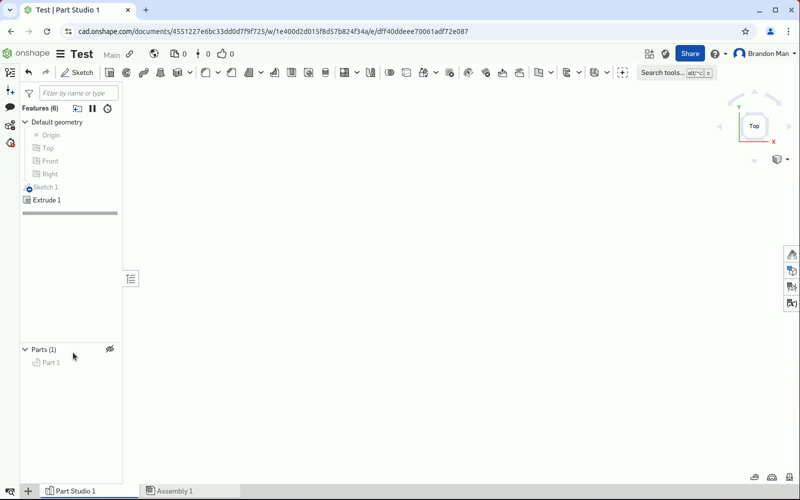
key(shift+y)
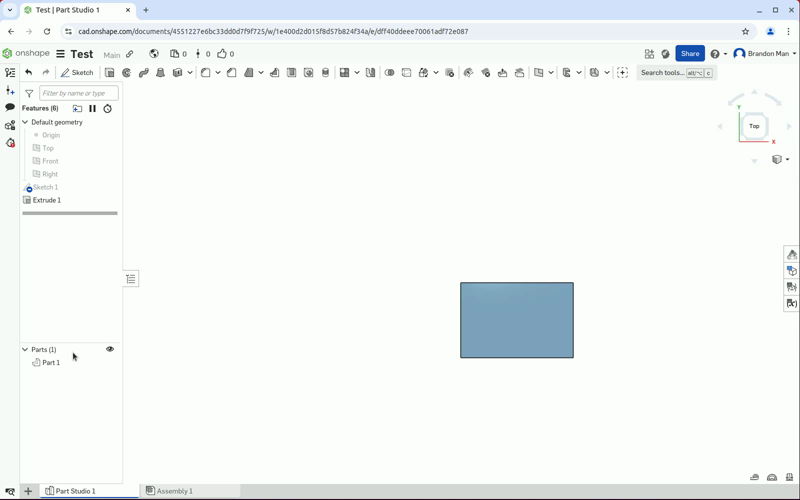
mouse_move(541, 75)
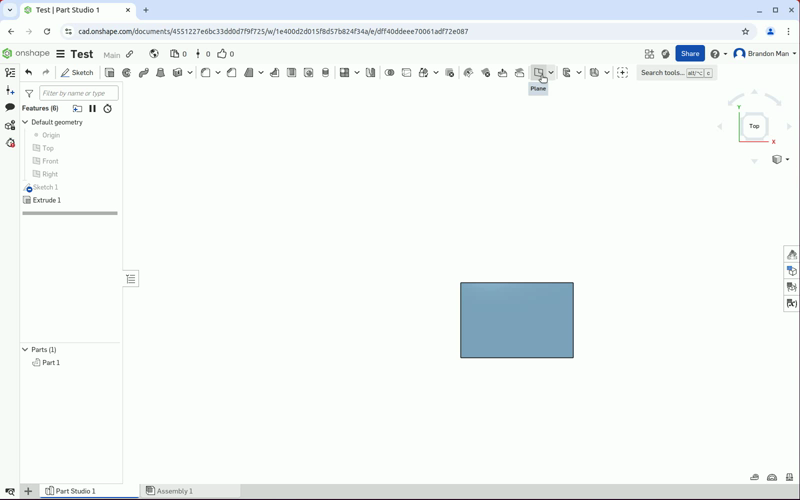
click(541, 75)
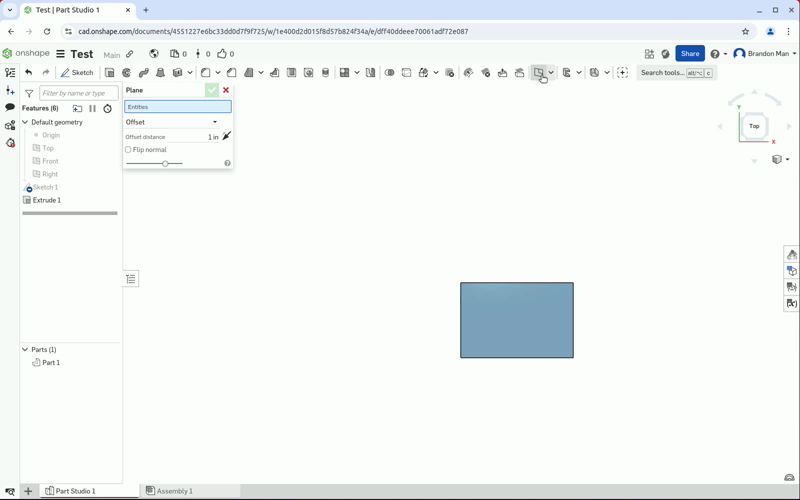
mouse_move(73, 150)
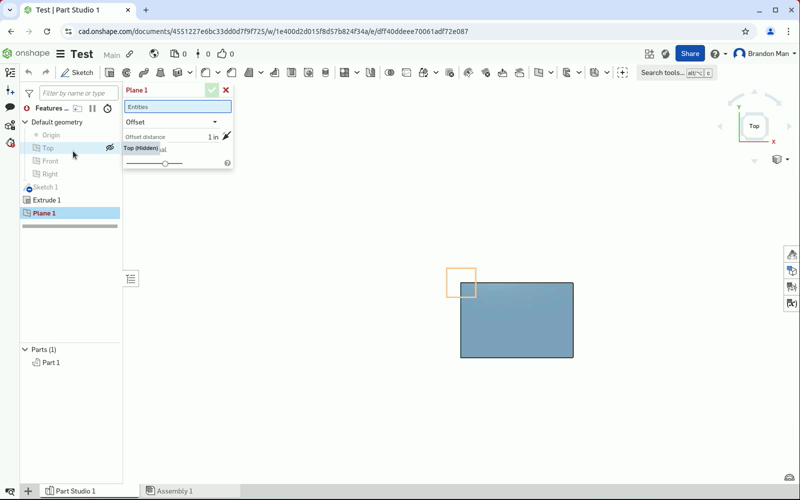
click(73, 150)
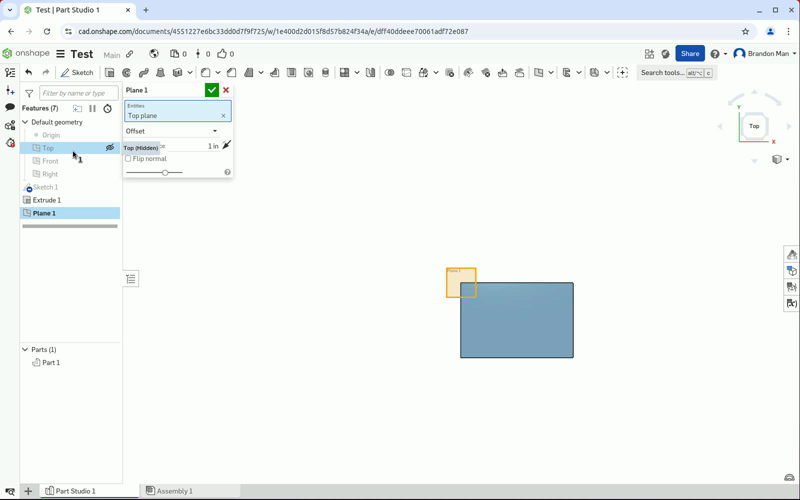
key(tab, 2)
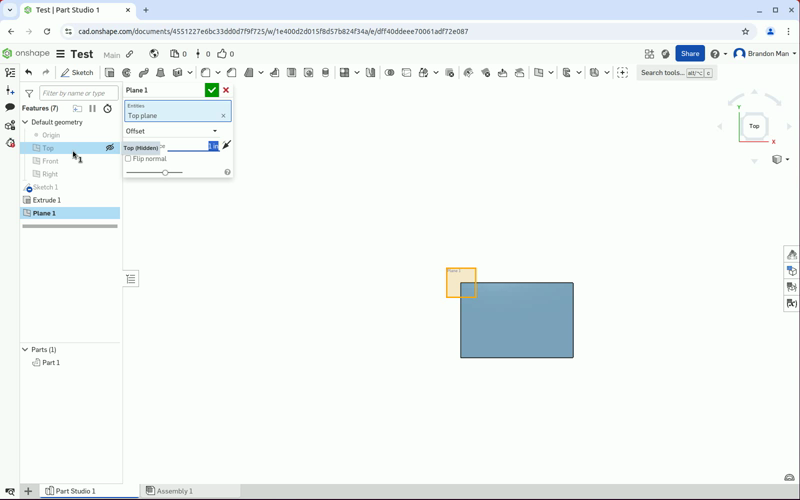
text(15.405)
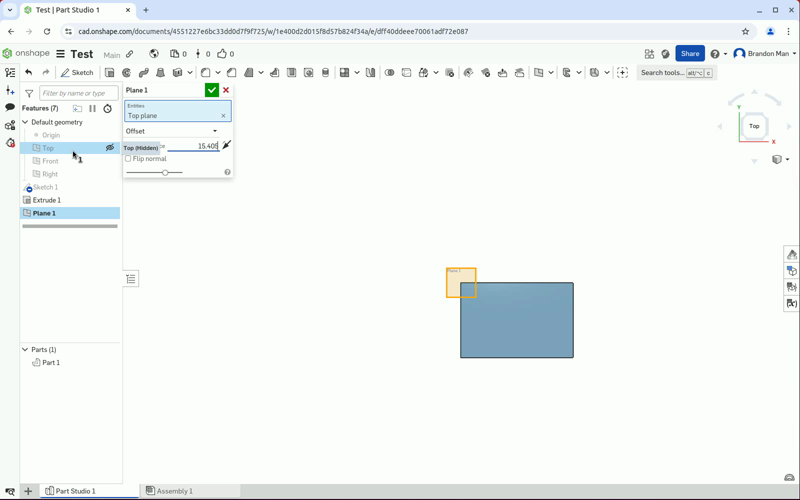
key(enter, 2)
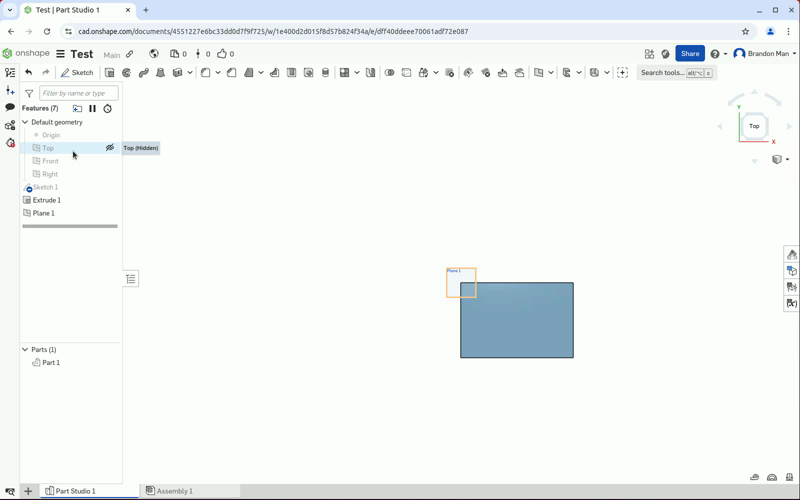
key(shift+s)
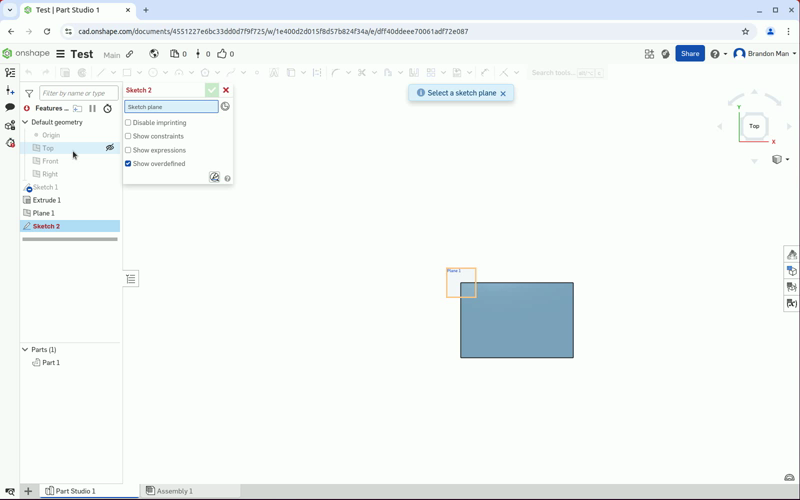
mouse_move(73, 215)
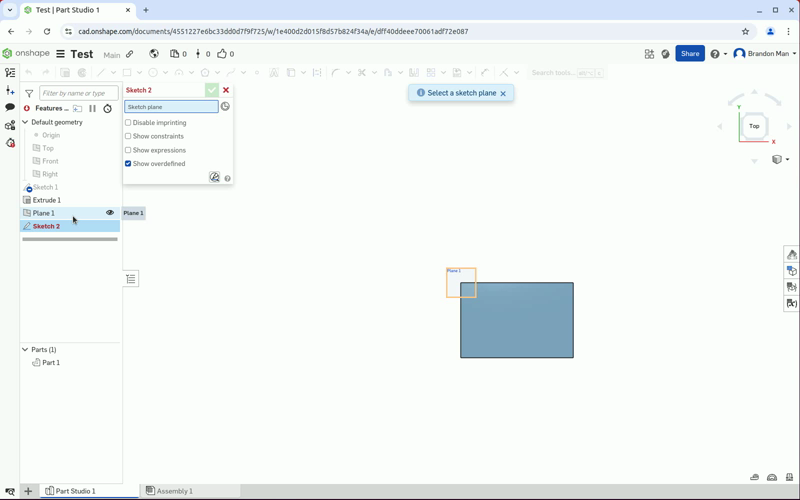
click(73, 215)
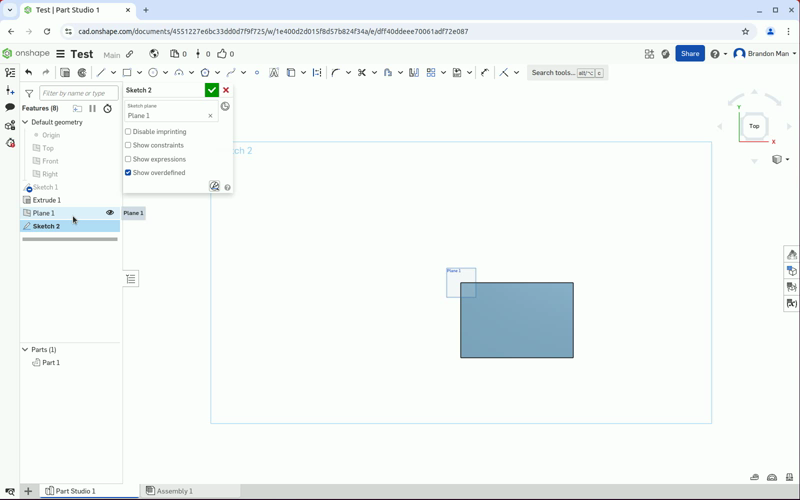
mouse_move(73, 352)
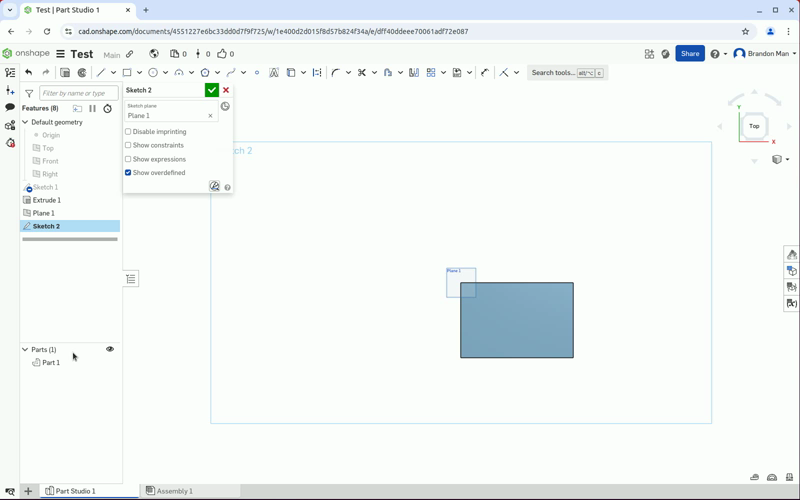
key(y)
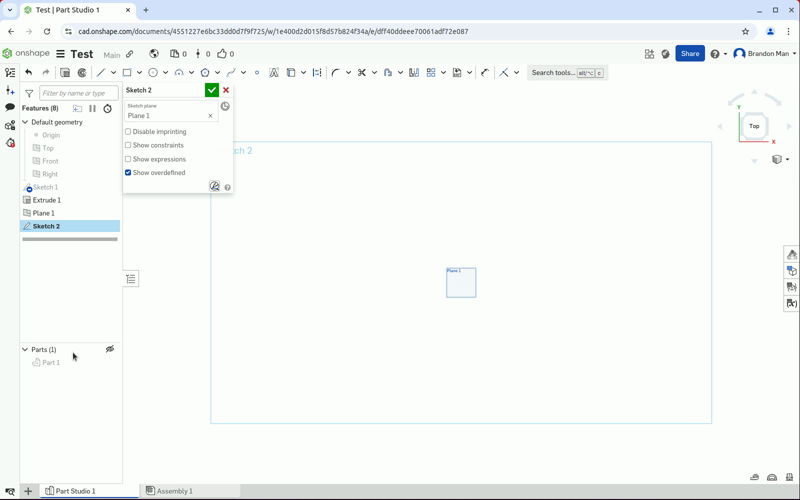
key(l)
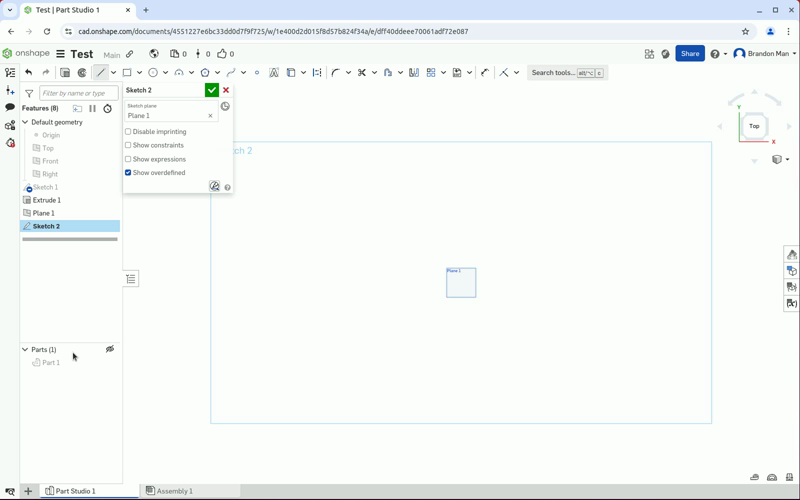
key_down(shift)
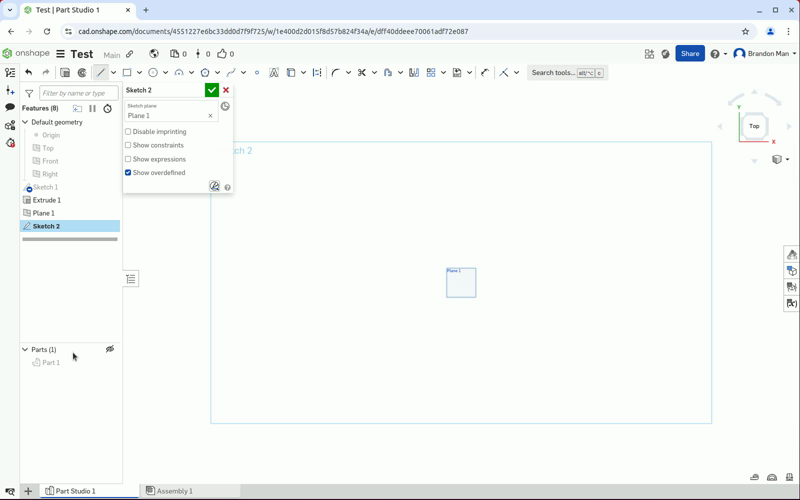
mouse_move(460, 282)
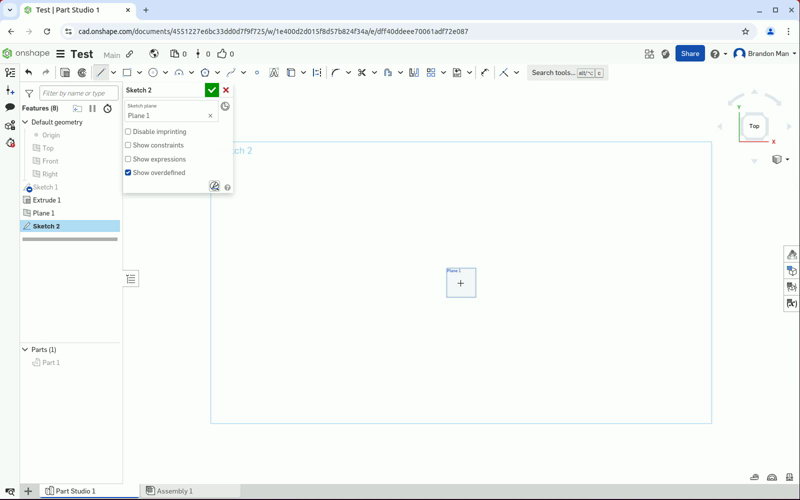
click(460, 282)
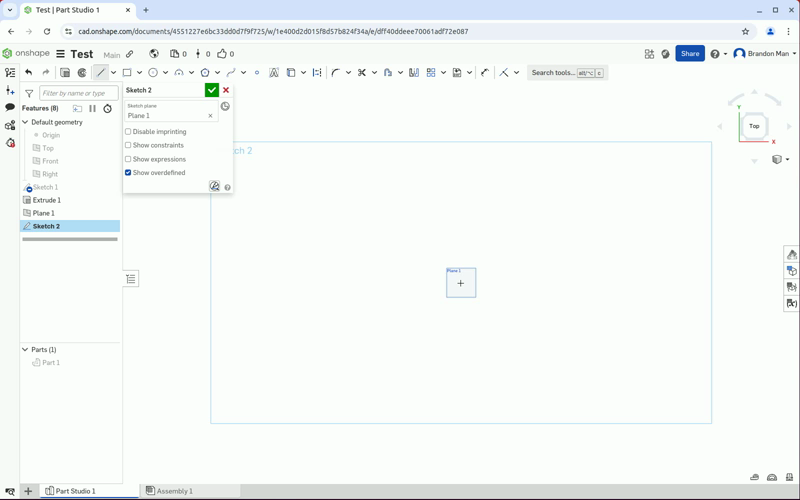
key_up(shift)
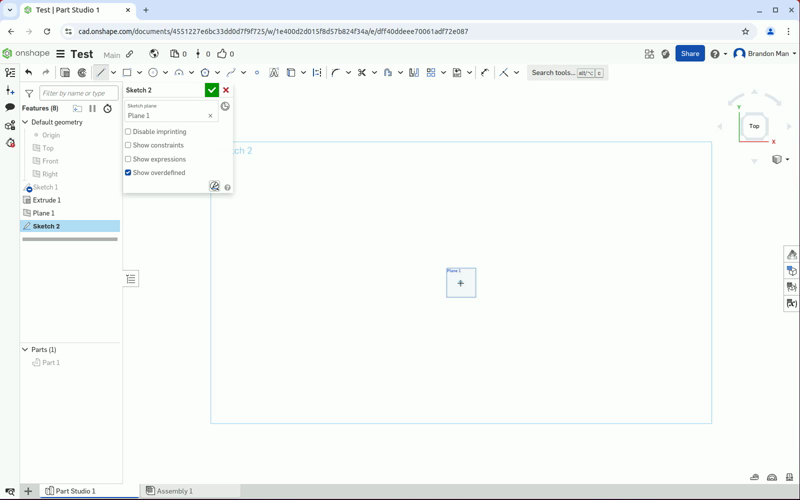
key_down(shift)
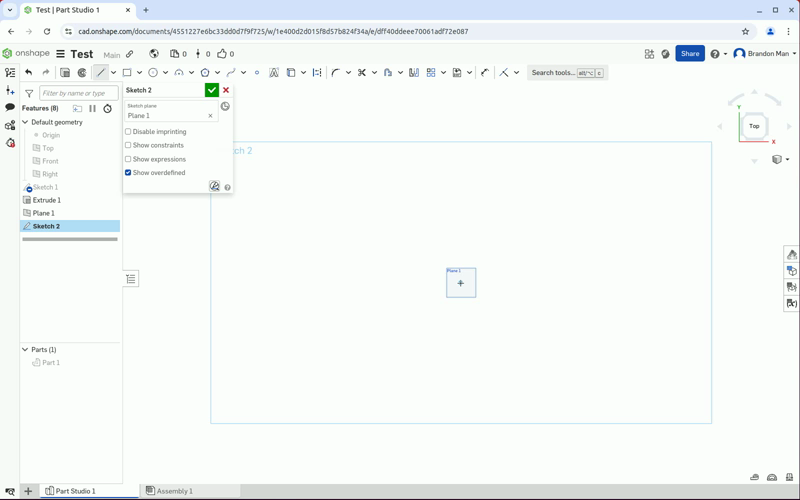
mouse_move(535, 357)
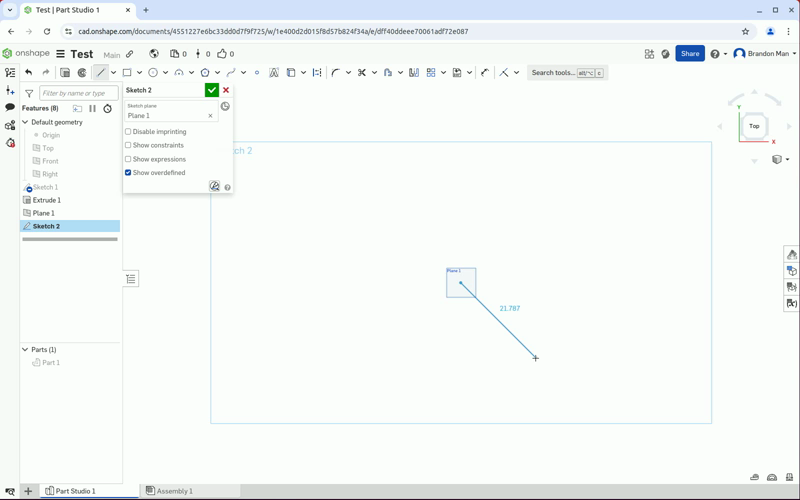
click(535, 357)
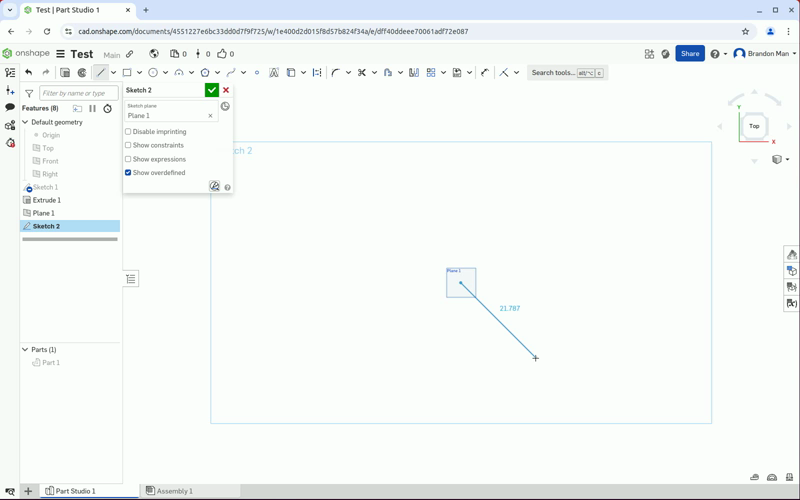
key_up(shift)
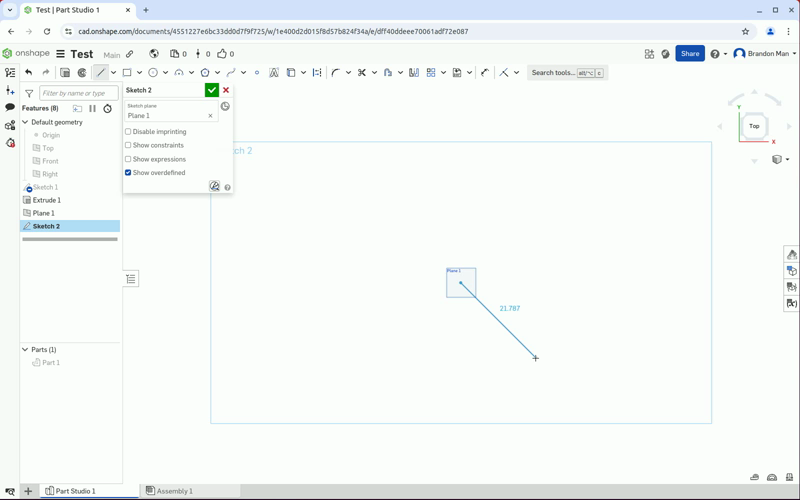
key_down(shift)
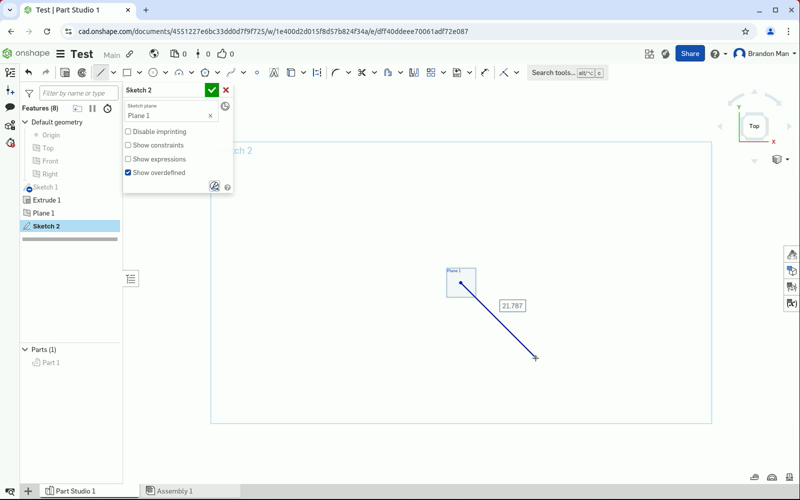
mouse_move(565, 357)
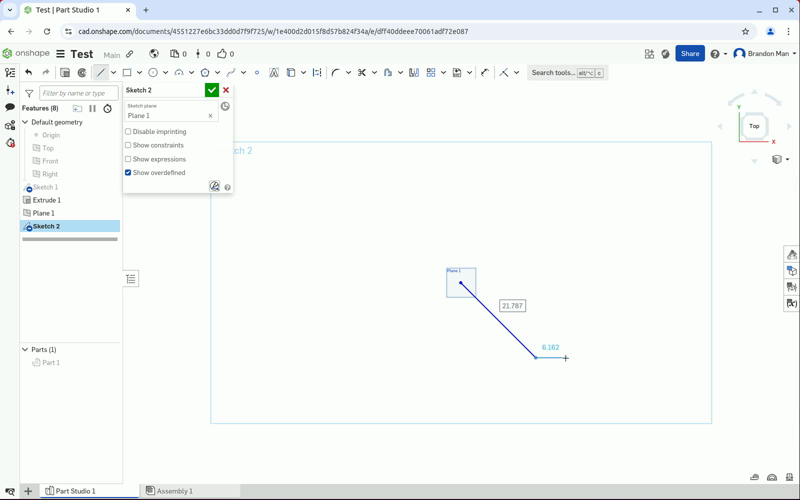
mouse_move(573, 357)
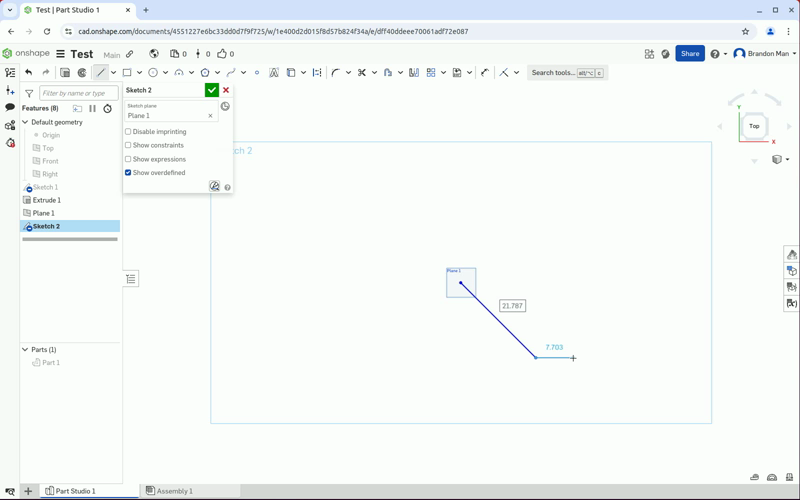
click(573, 357)
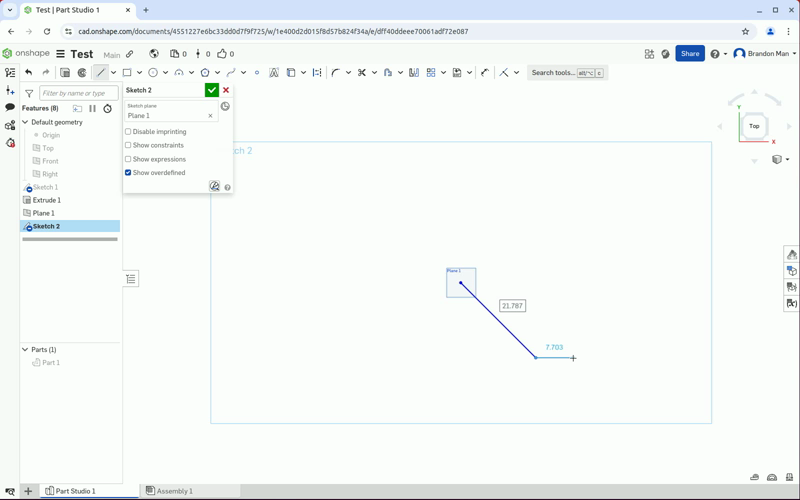
key_up(shift)
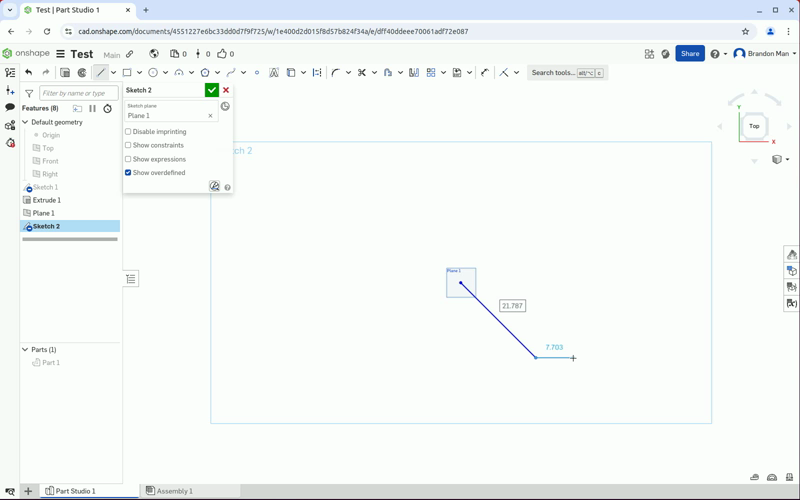
key_down(shift)
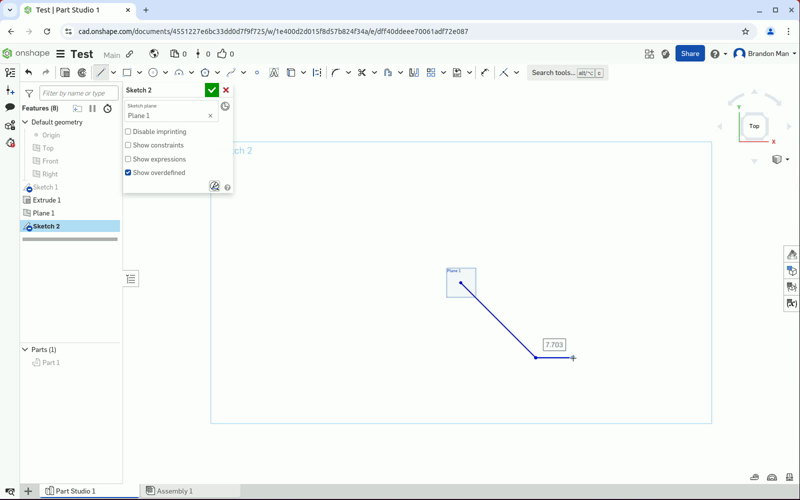
mouse_move(589, 357)
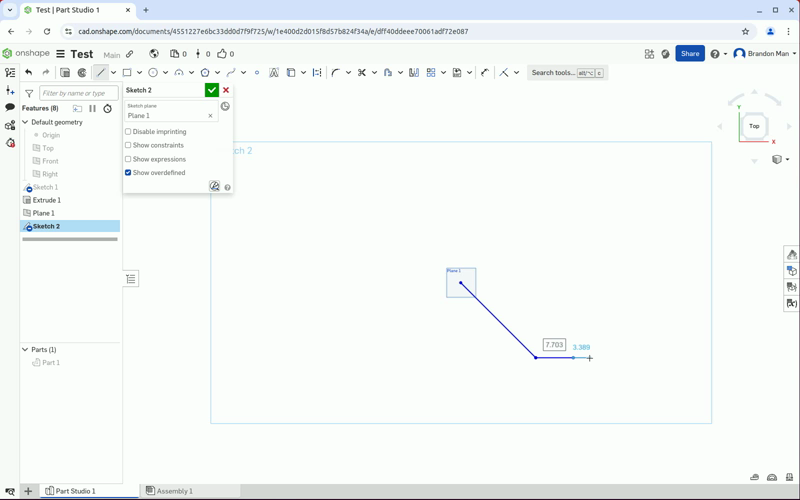
mouse_move(573, 339)
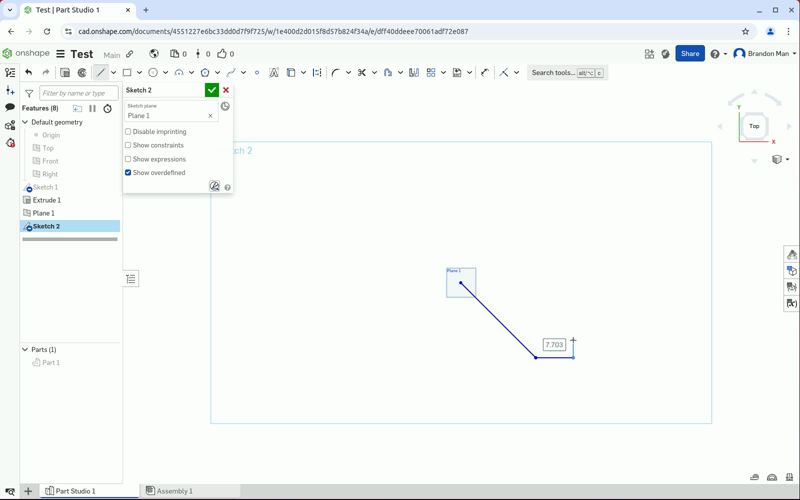
click(573, 339)
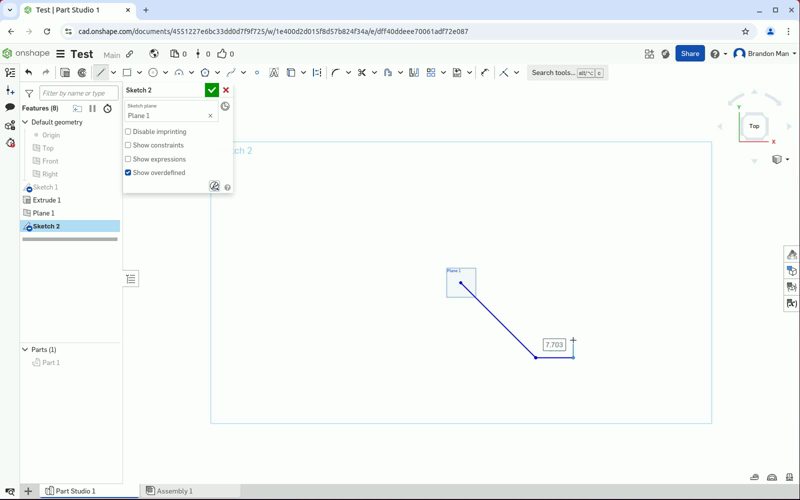
key_up(shift)
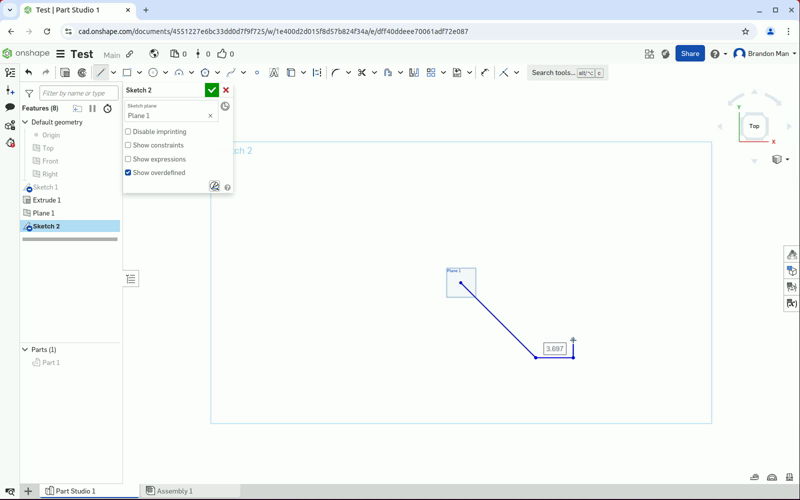
key_down(shift)
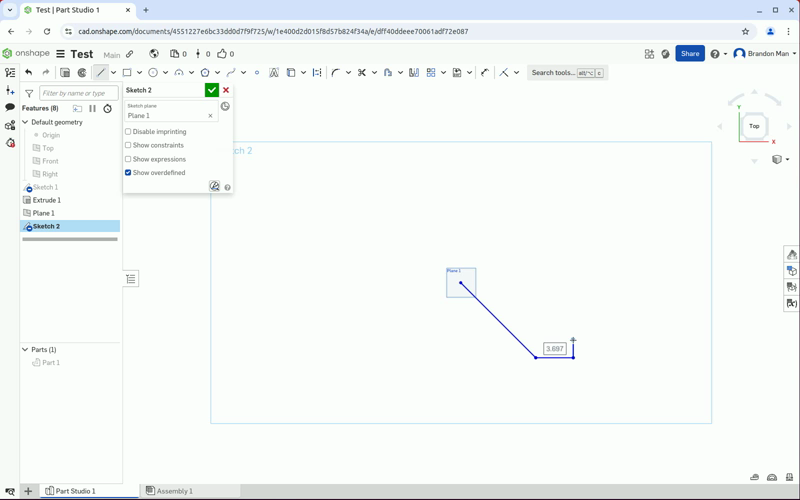
mouse_move(517, 282)
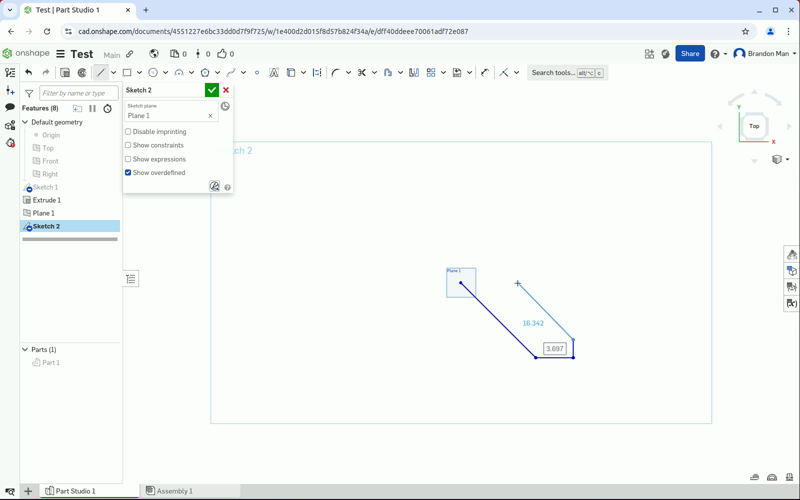
click(517, 282)
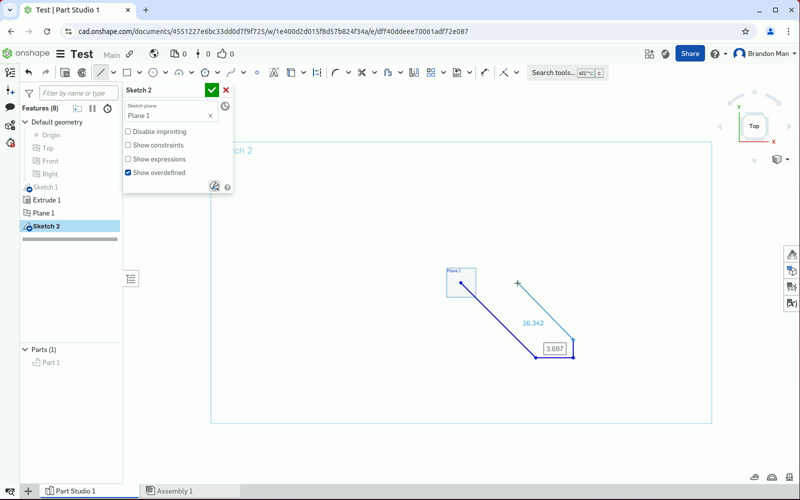
key_up(shift)
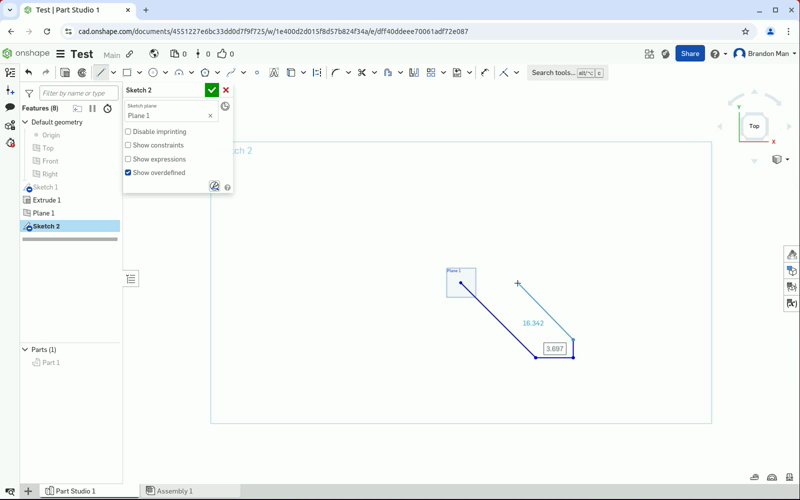
mouse_move(547, 282)
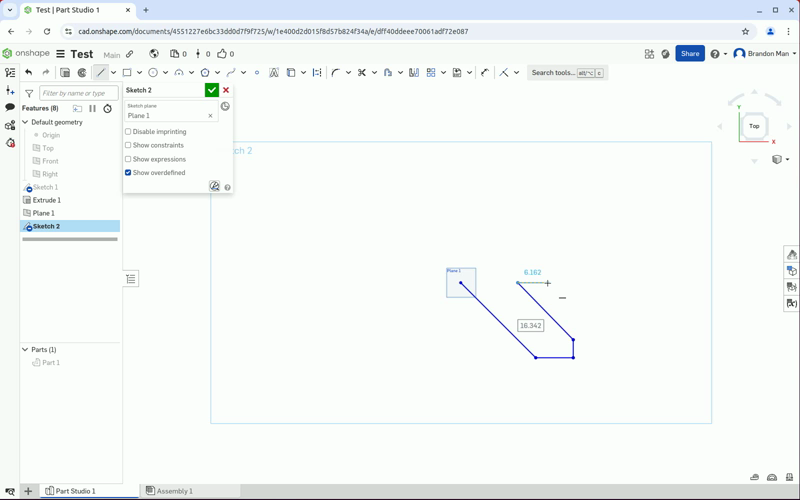
key_down(shift)
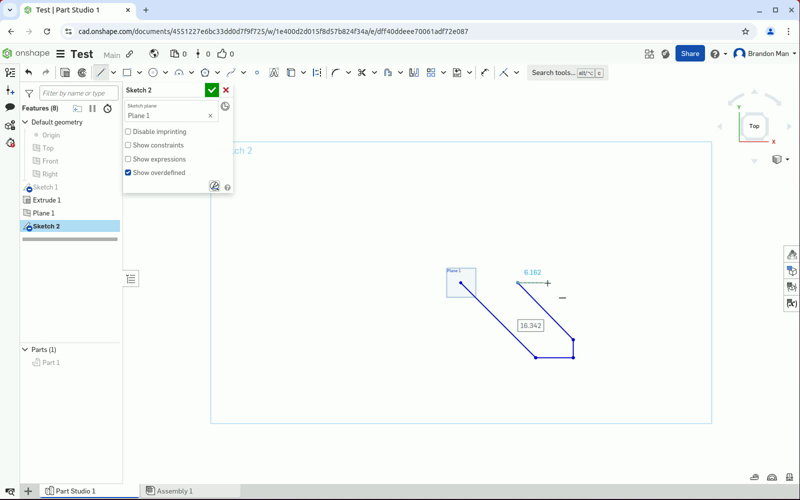
mouse_move(460, 282)
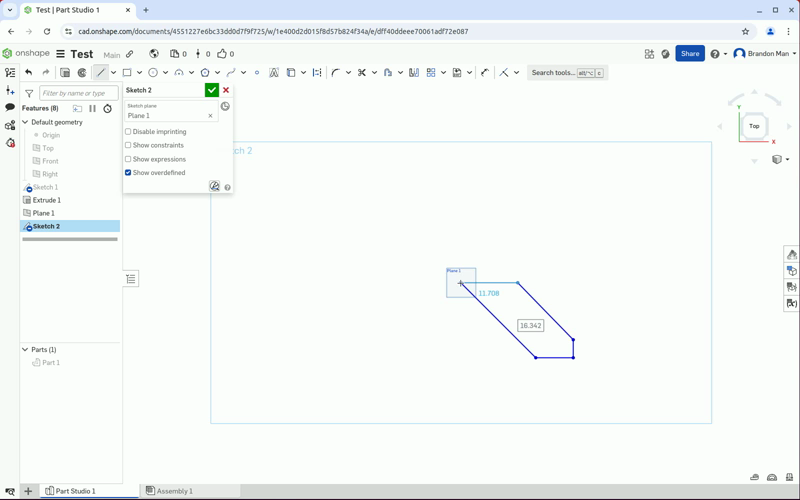
key_up(shift)
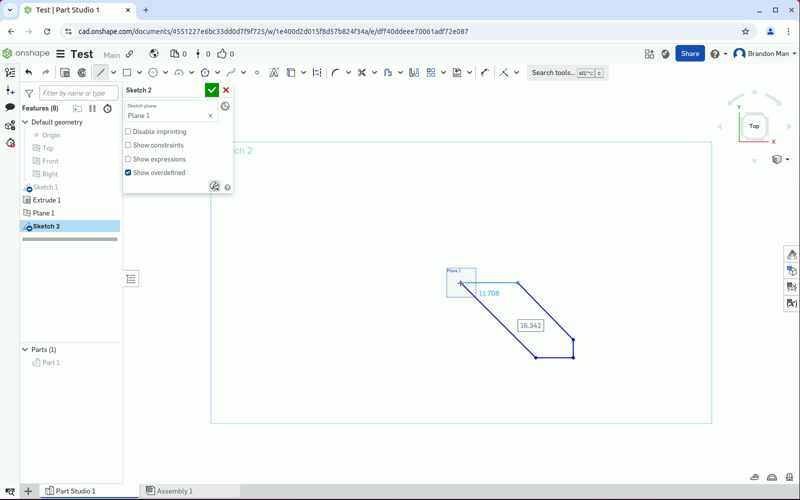
click(460, 282)
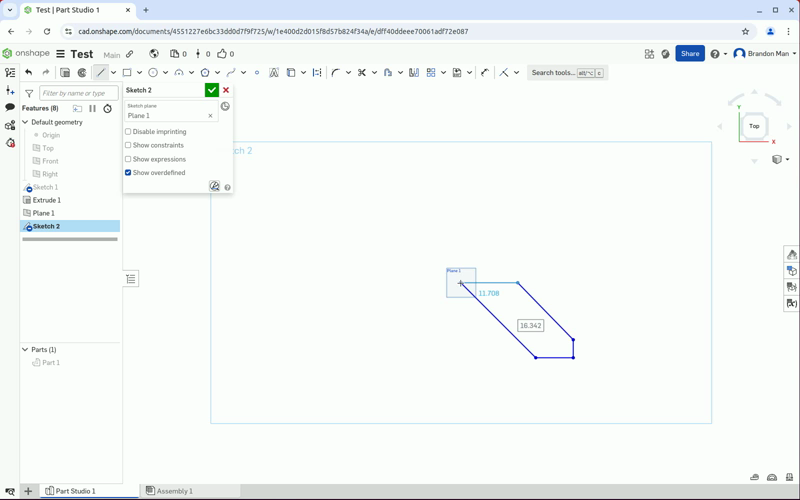
key(esc)
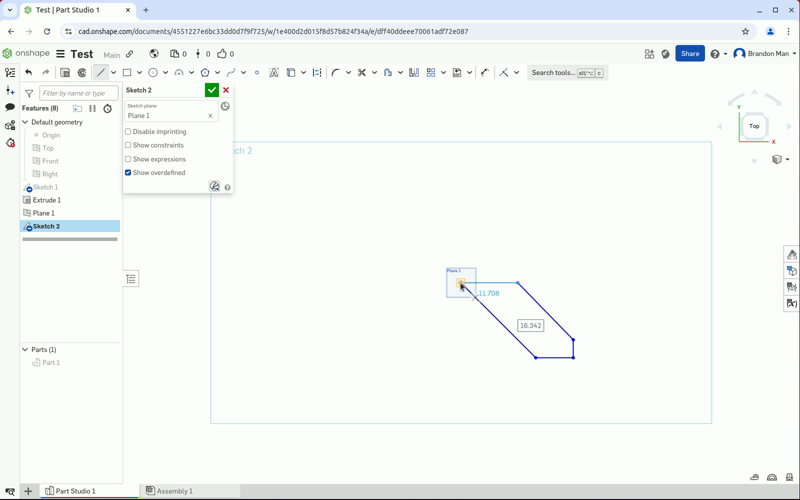
mouse_move(543, 345)
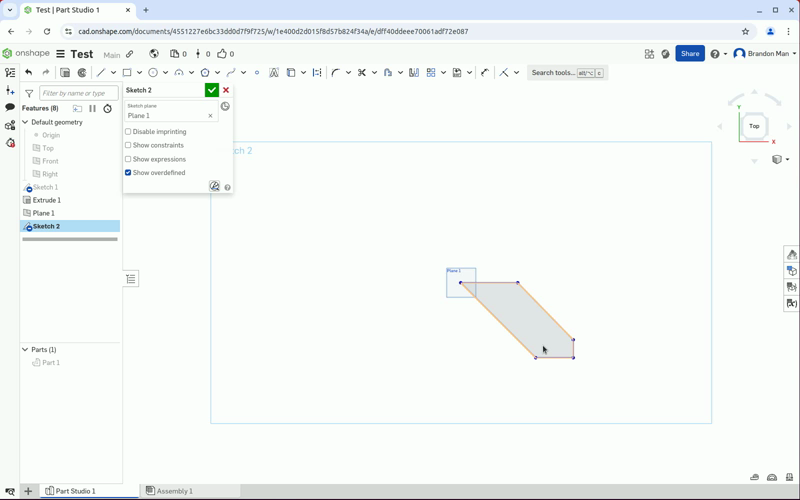
click(543, 345)
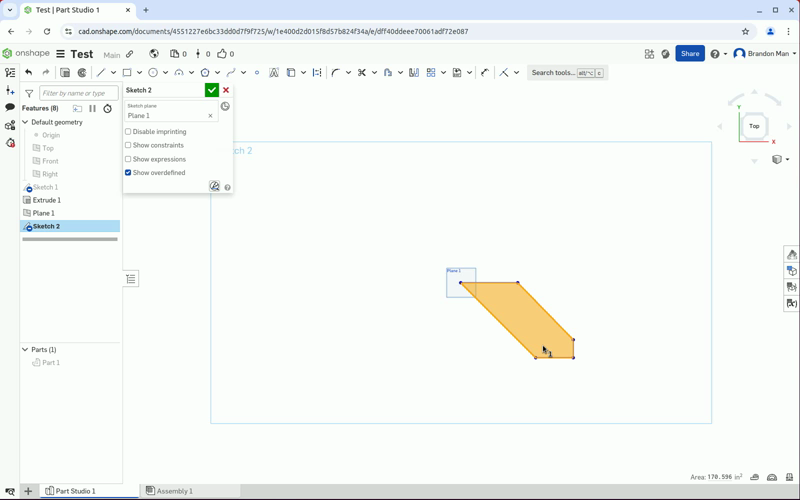
mouse_move(73, 352)
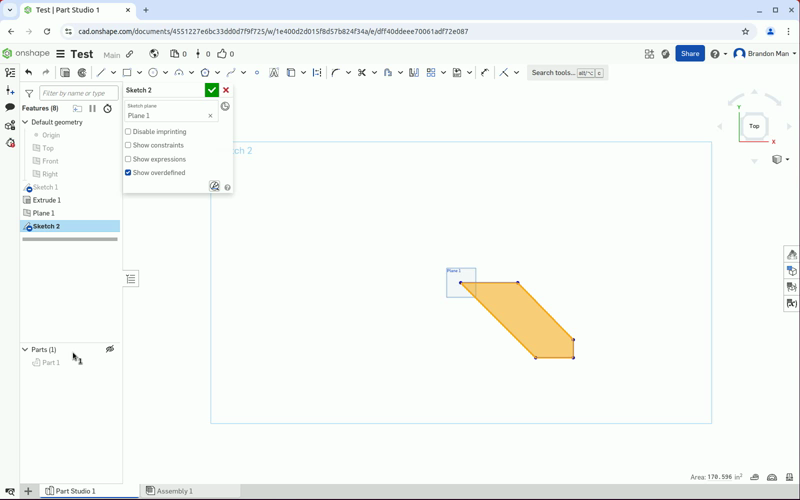
key(shift+y)
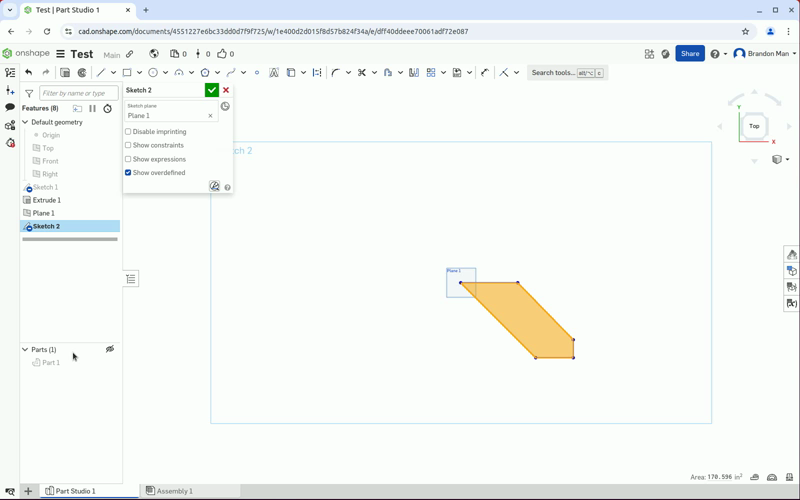
key(shift+e)
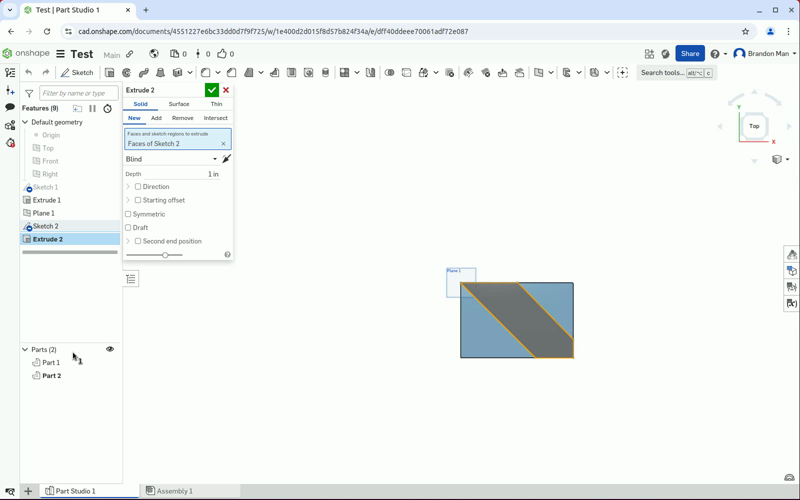
mouse_move(143, 106)
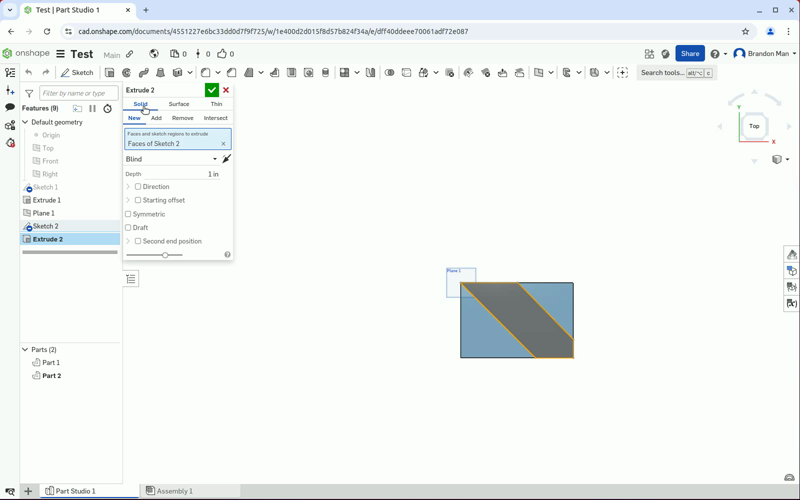
click(143, 106)
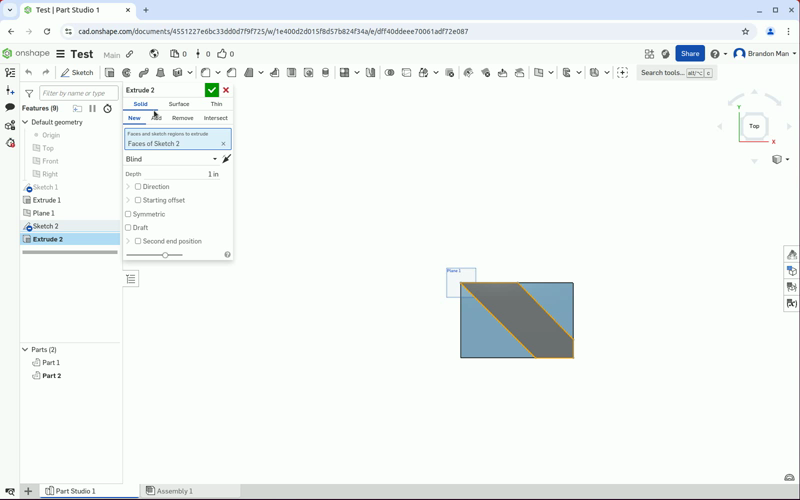
mouse_move(186, 120)
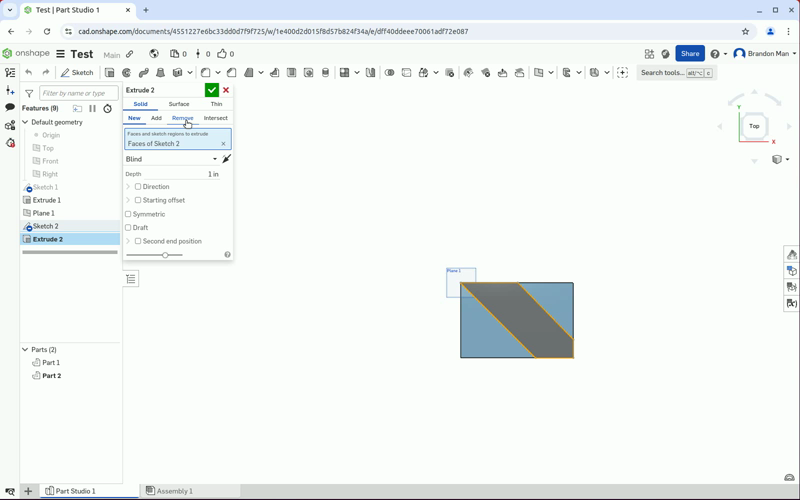
click(186, 120)
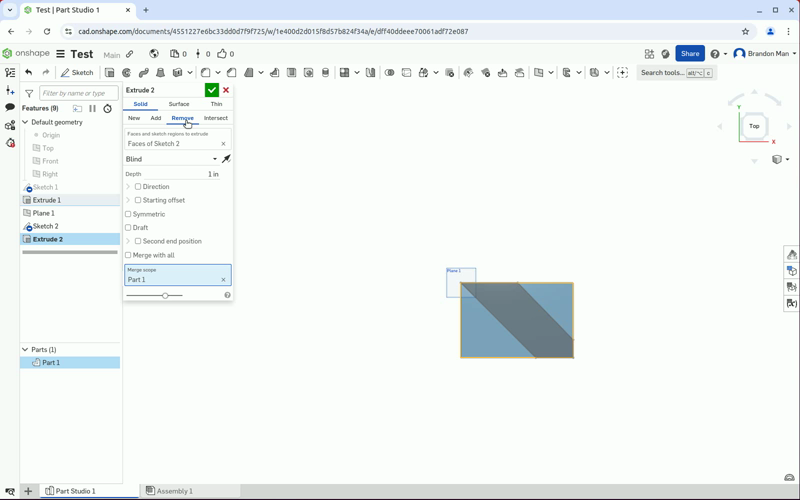
key(tab, 4)
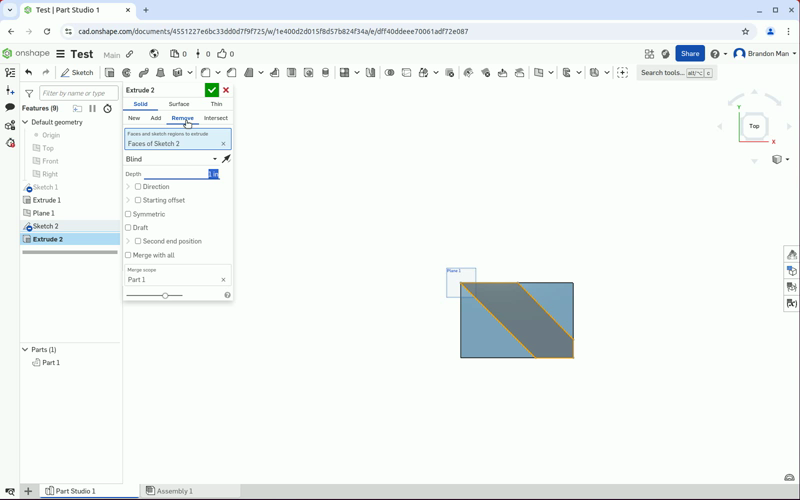
text(7.703)
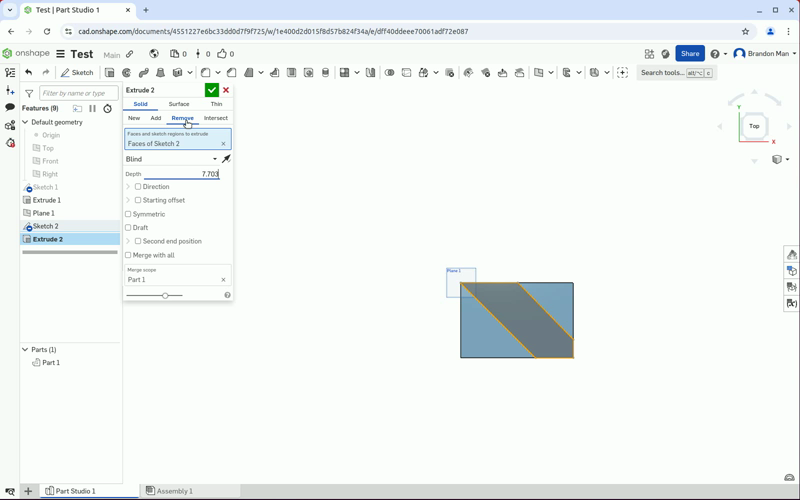
key(tab, 6)
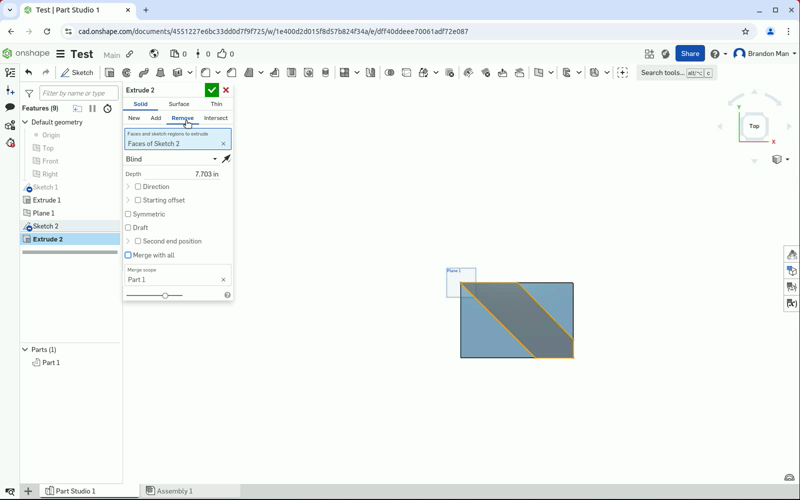
key(space)
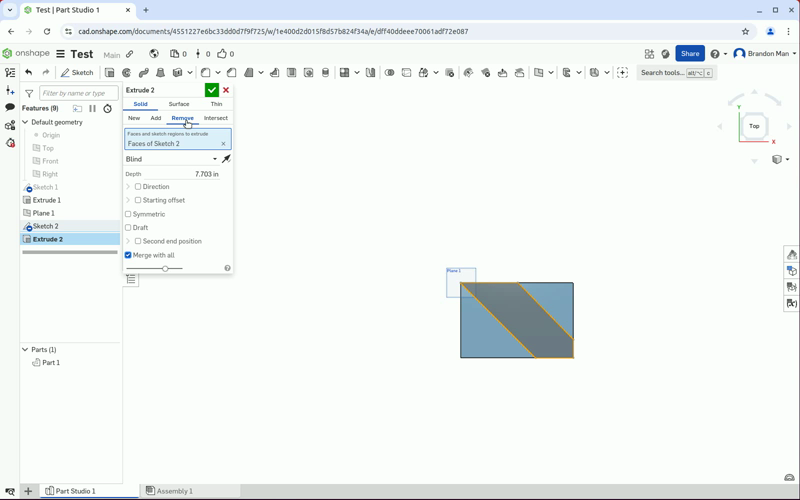
key(enter)
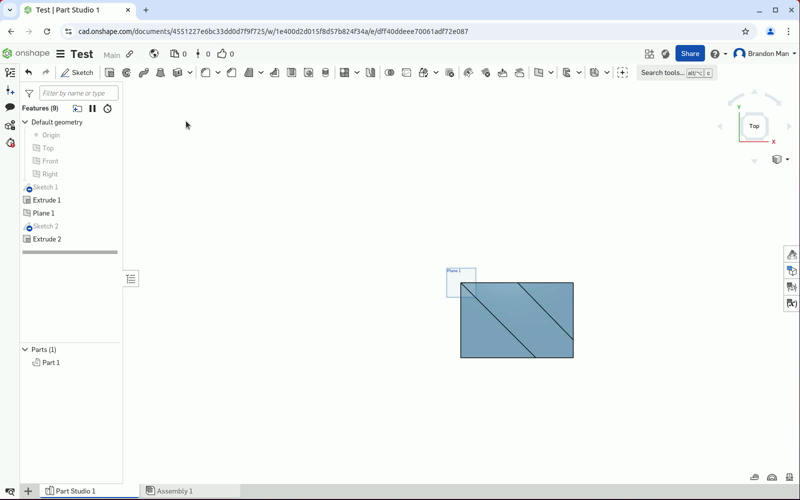
key(shift+h)
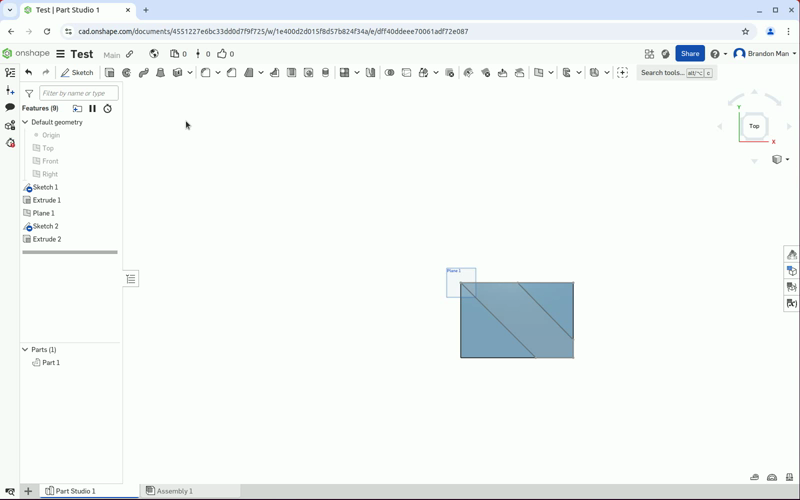
key(shift+h)
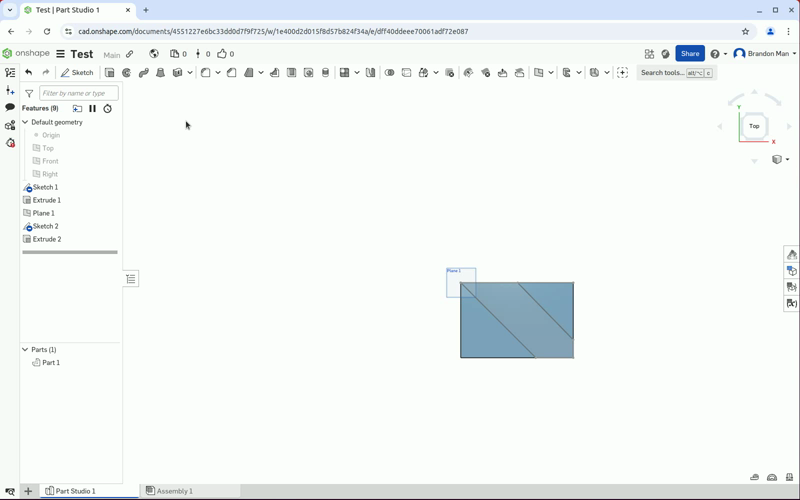
key(shift+7)
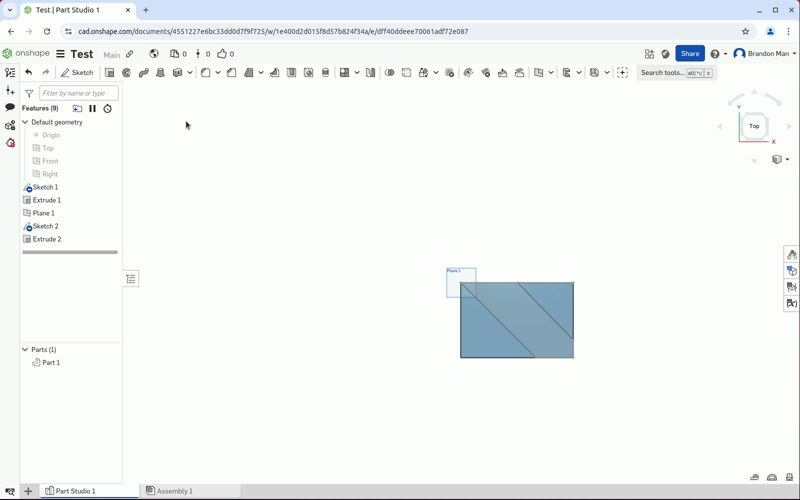
key(up, 3)
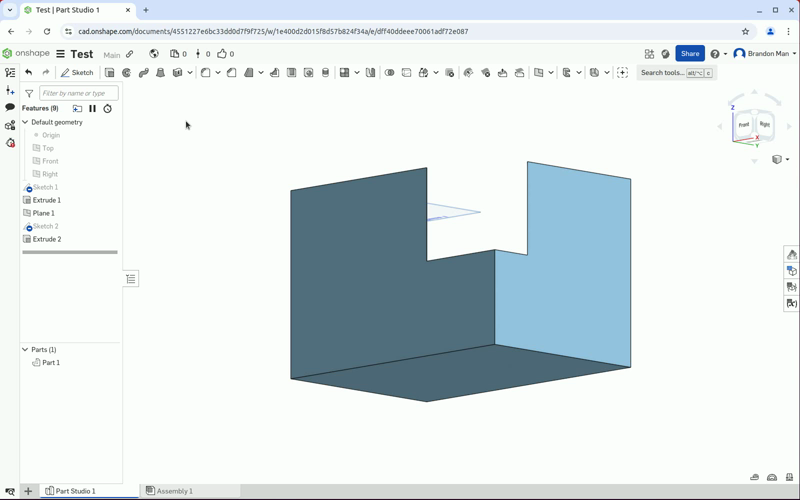
key(left, 3)
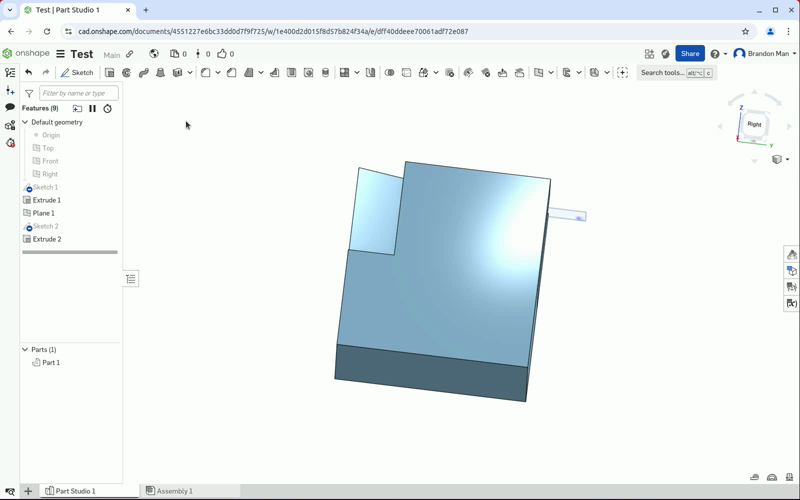
key(right, 3)
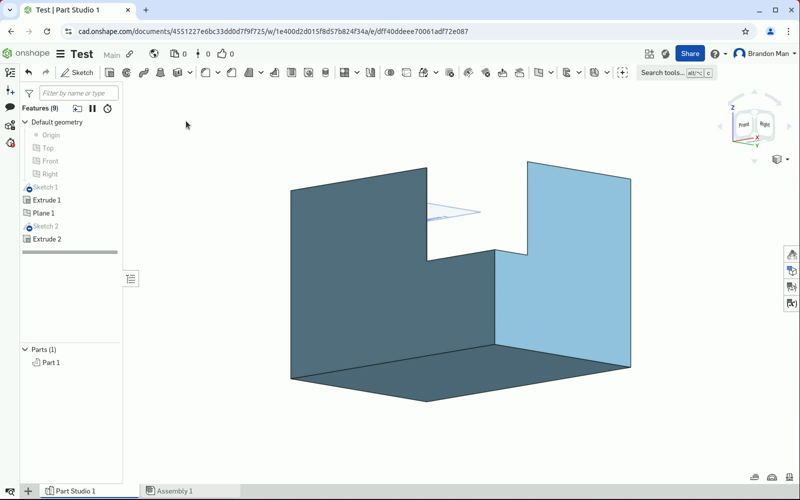
key(down, 3)
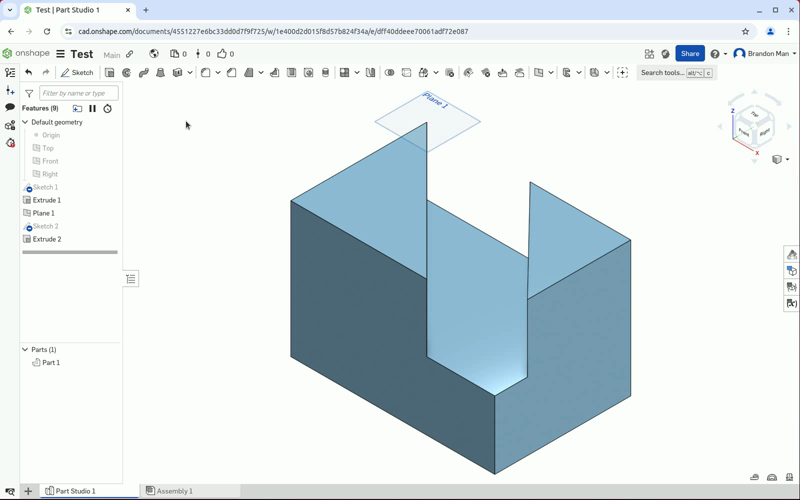
mouse_move(73, 189)
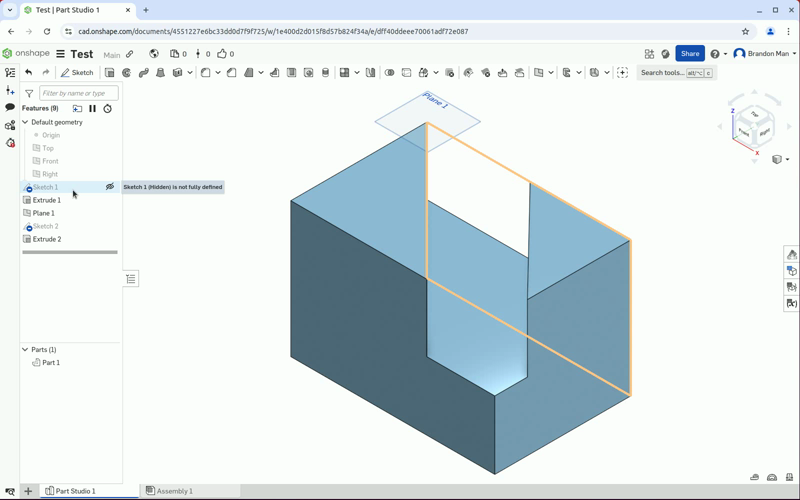
click(73, 189)